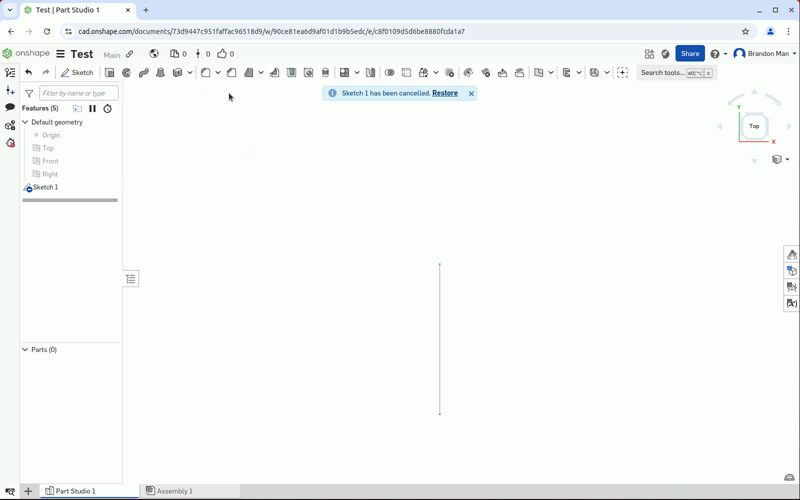
key(shift+h)
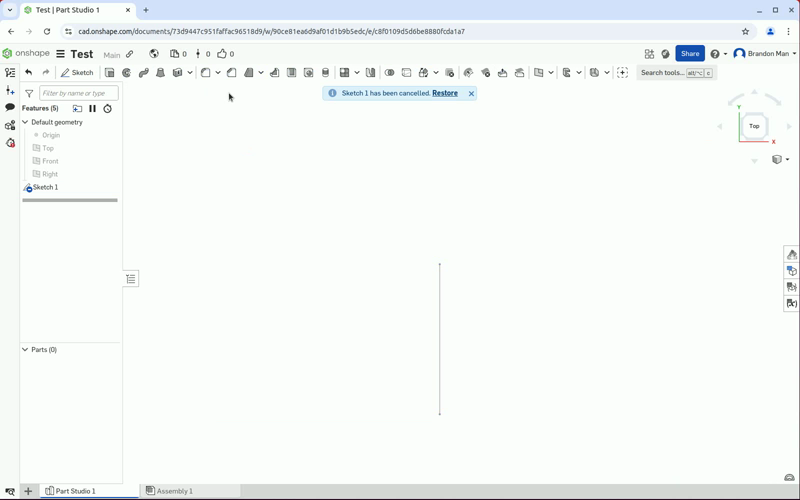
key(shift+s)
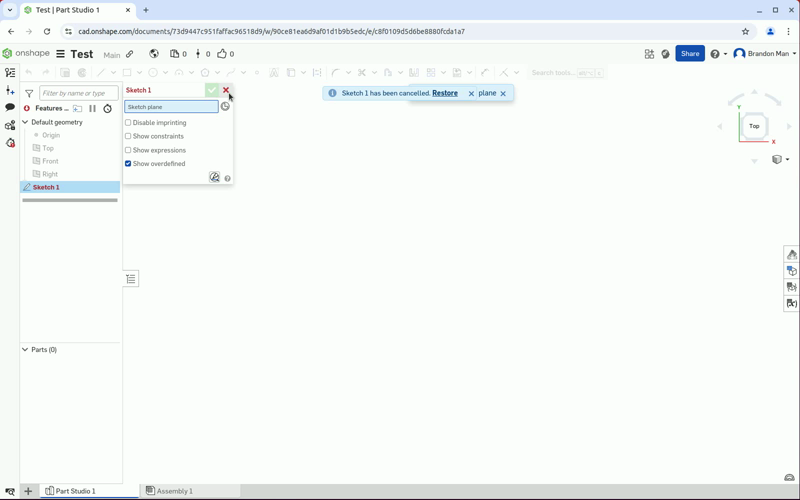
mouse_move(73, 150)
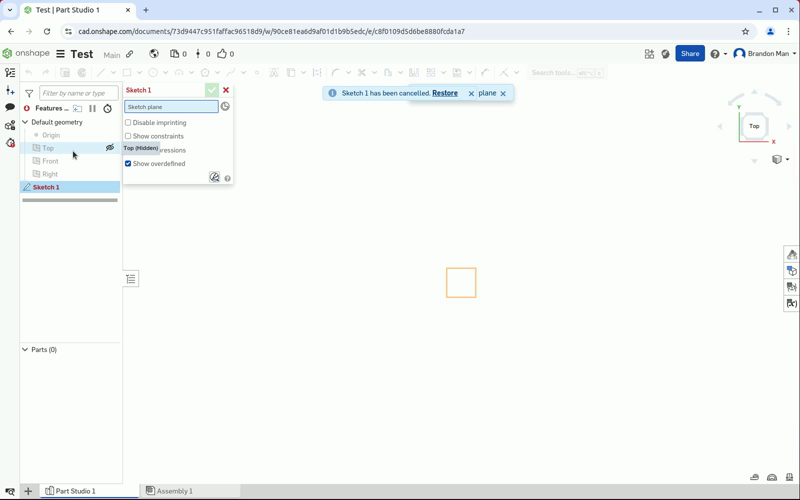
click(73, 150)
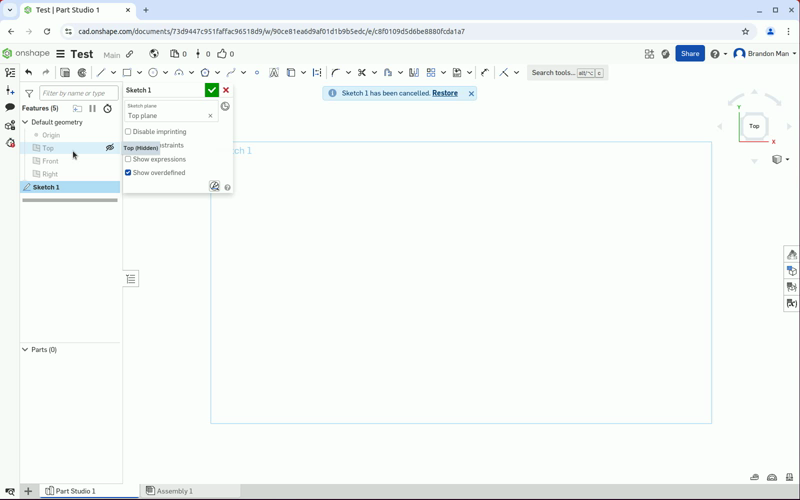
mouse_move(73, 352)
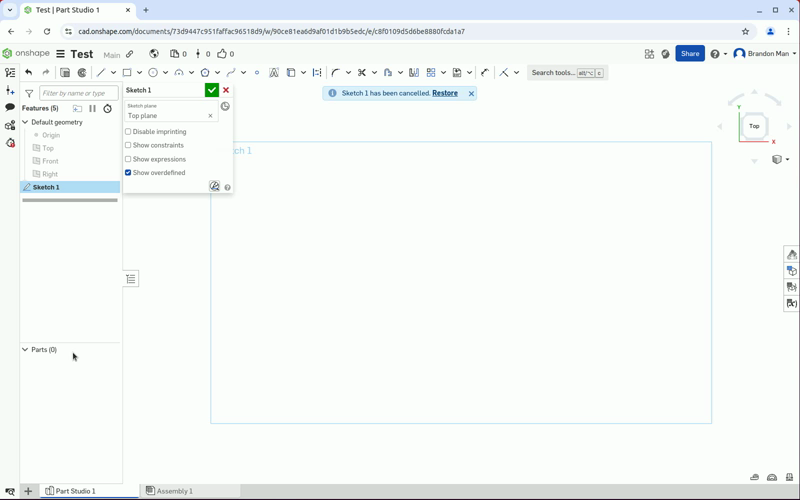
key(y)
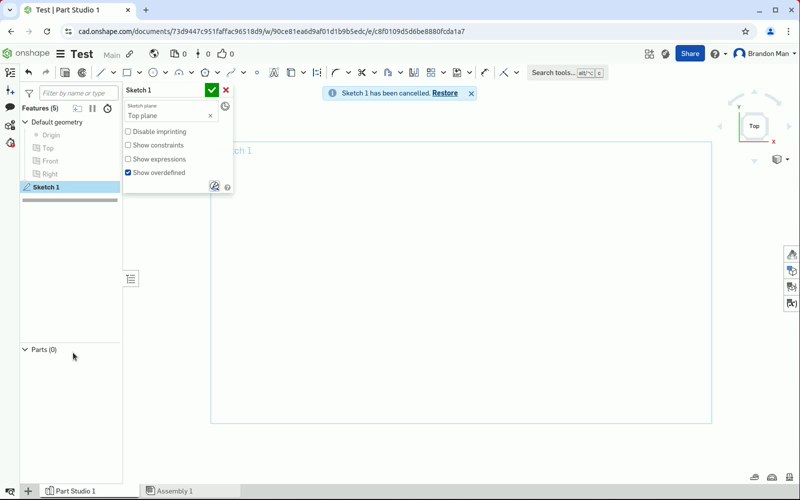
key(c)
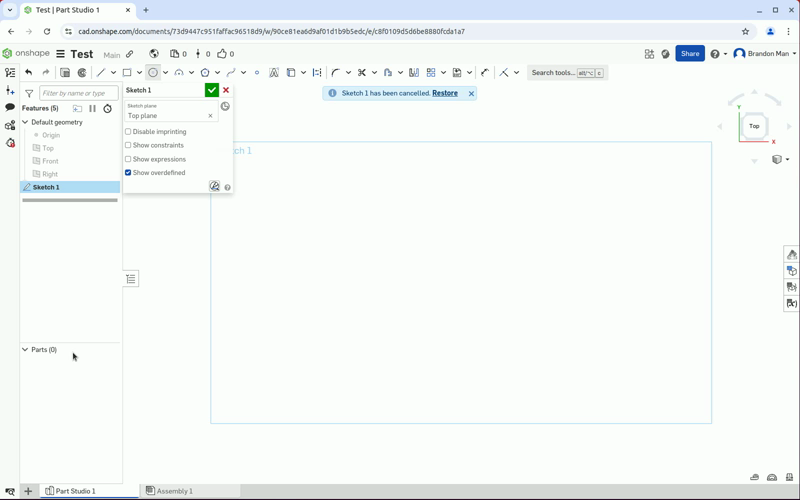
key_down(shift)
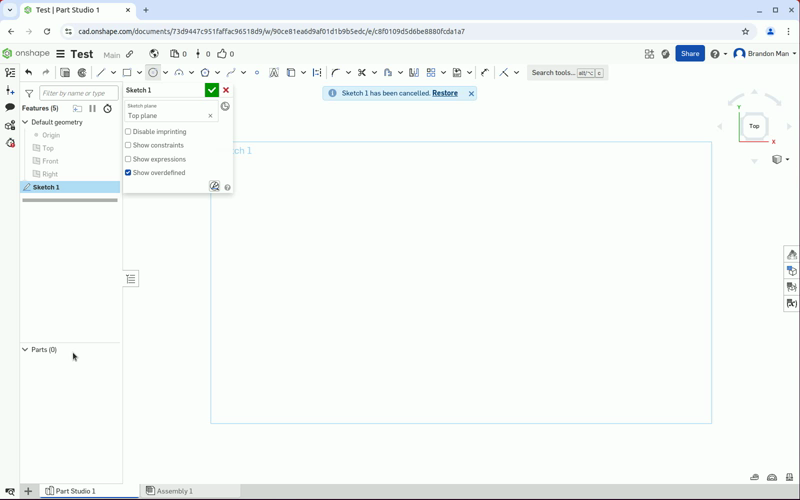
mouse_move(461, 282)
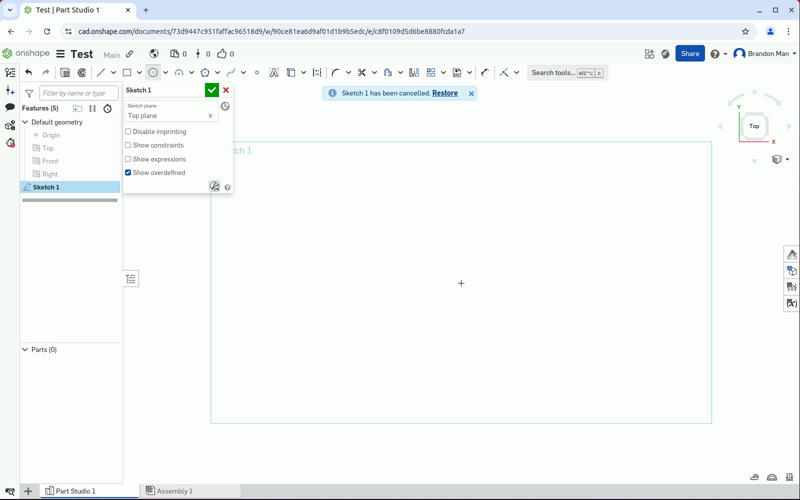
click(461, 282)
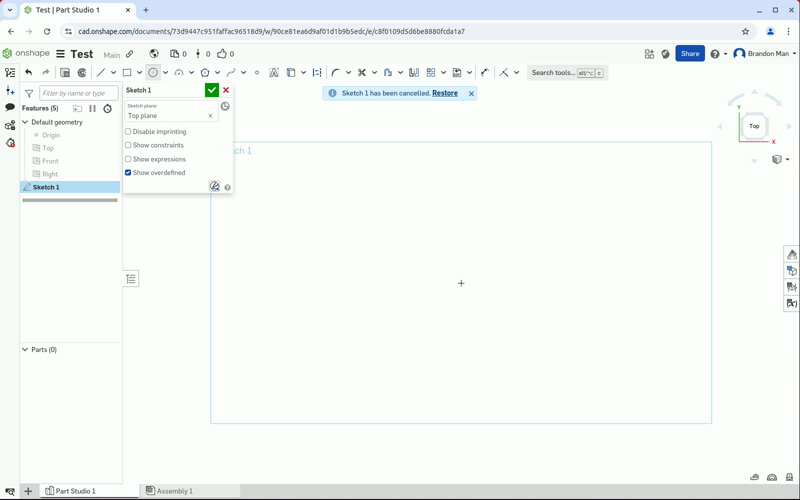
key_up(shift)
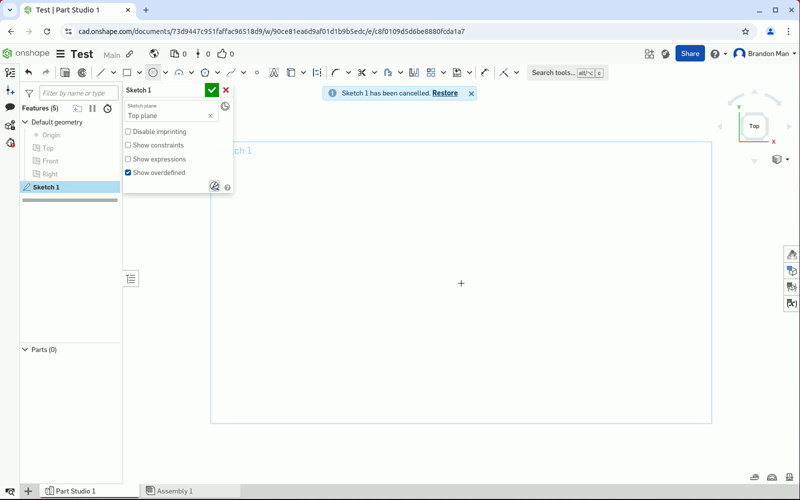
mouse_move(574, 282)
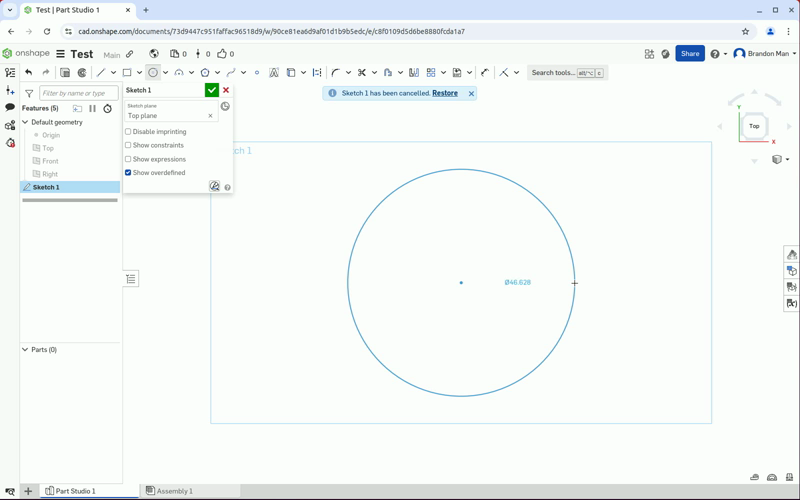
click(574, 282)
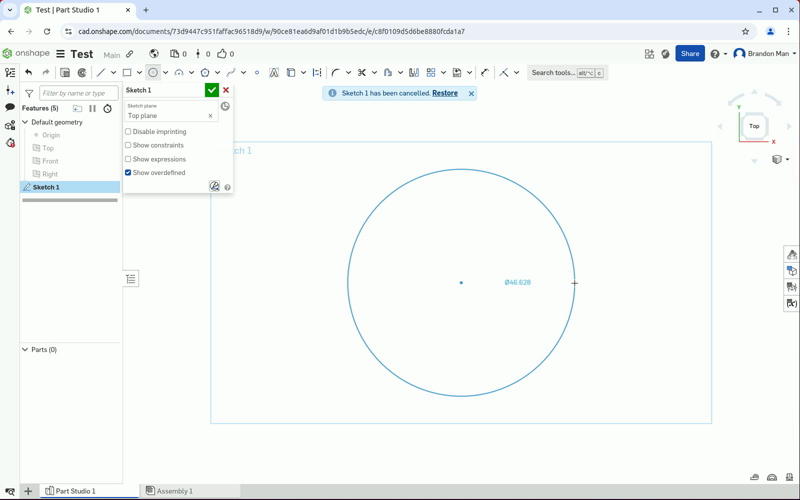
key(esc)
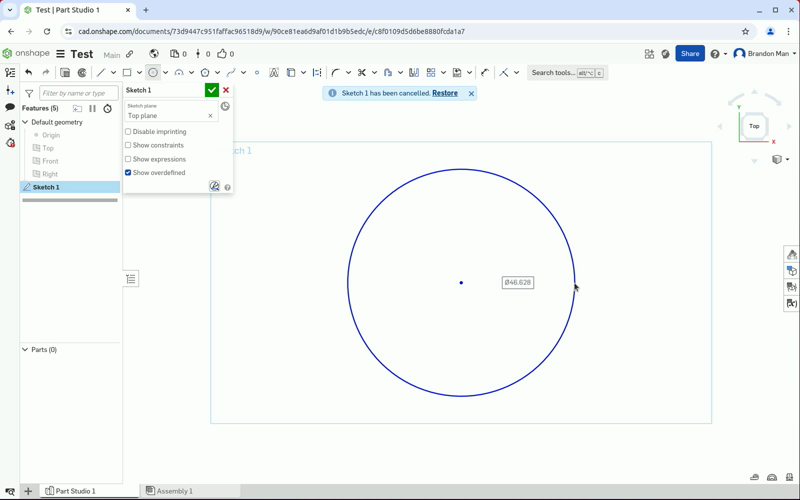
key(c)
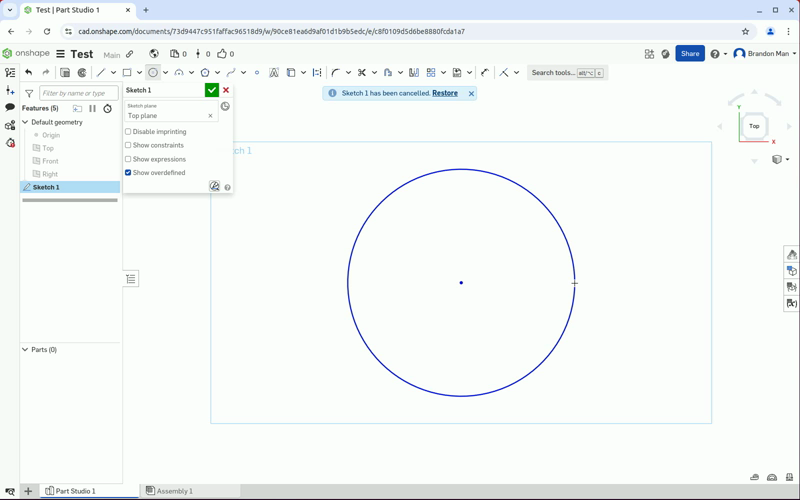
key_down(shift)
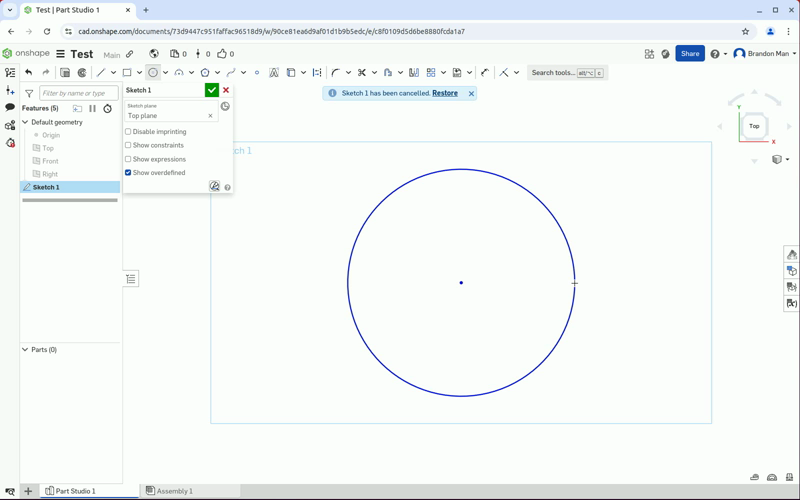
mouse_move(461, 282)
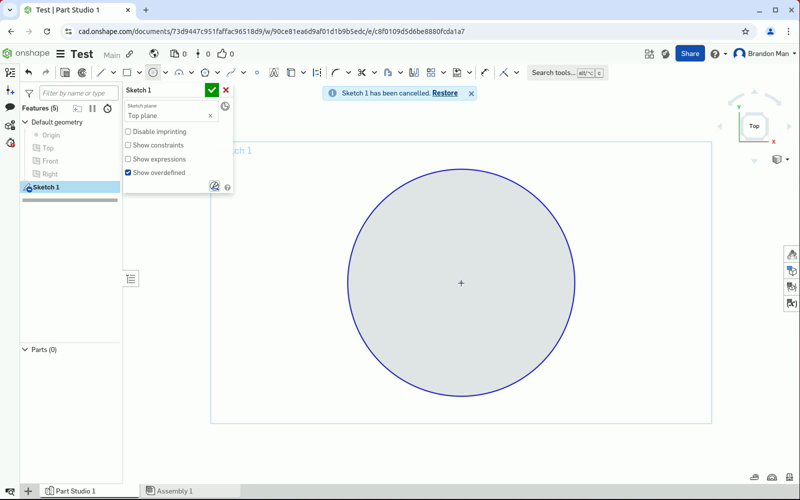
click(461, 282)
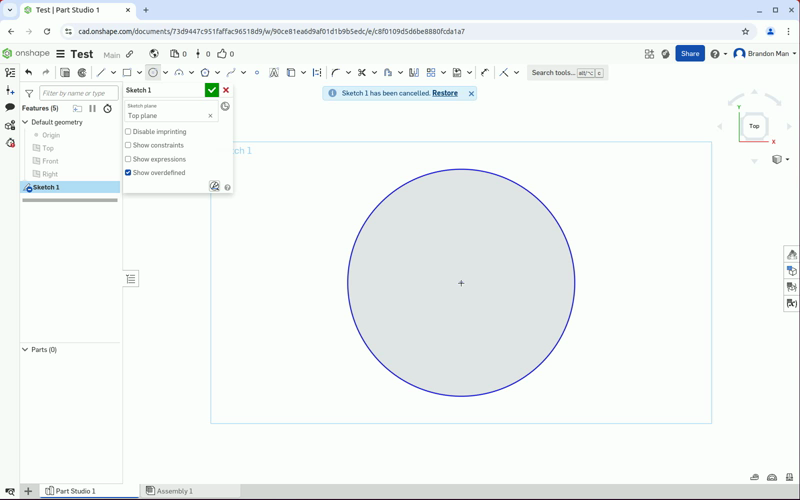
key_up(shift)
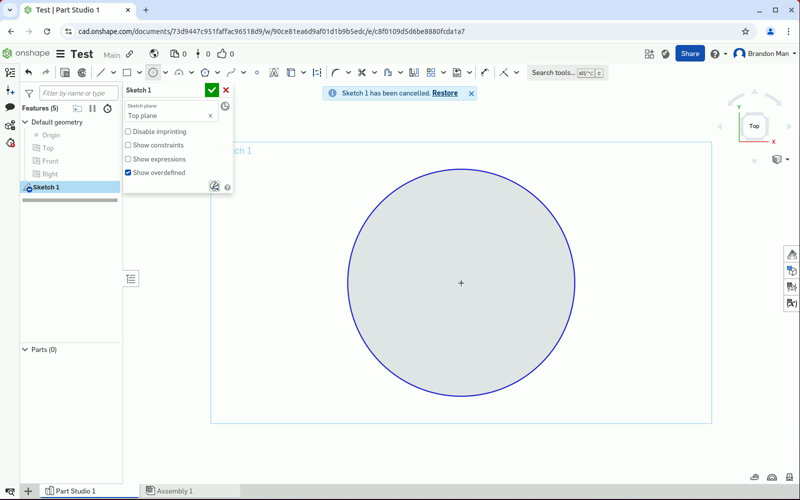
mouse_move(562, 282)
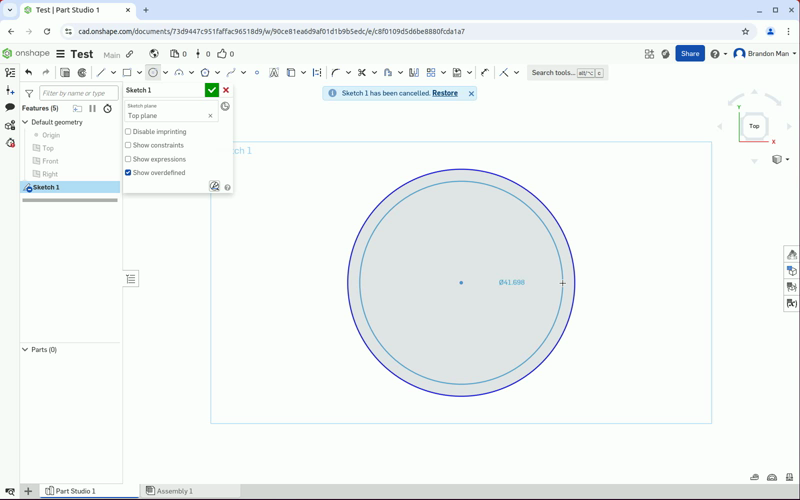
click(562, 282)
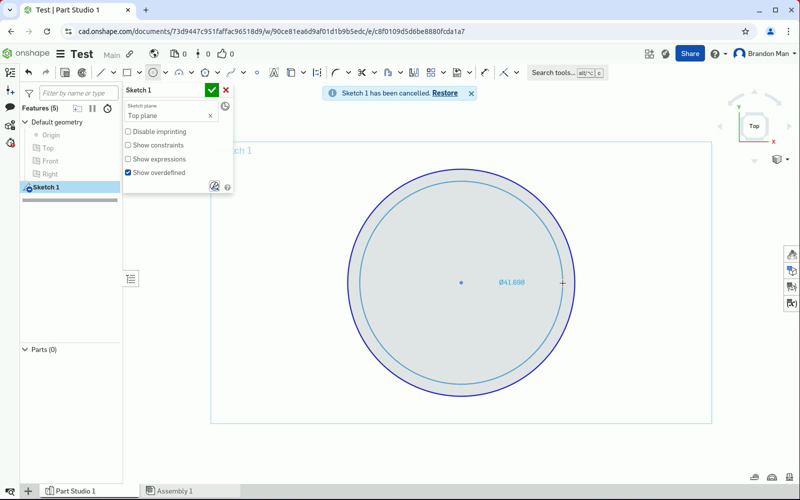
key(esc)
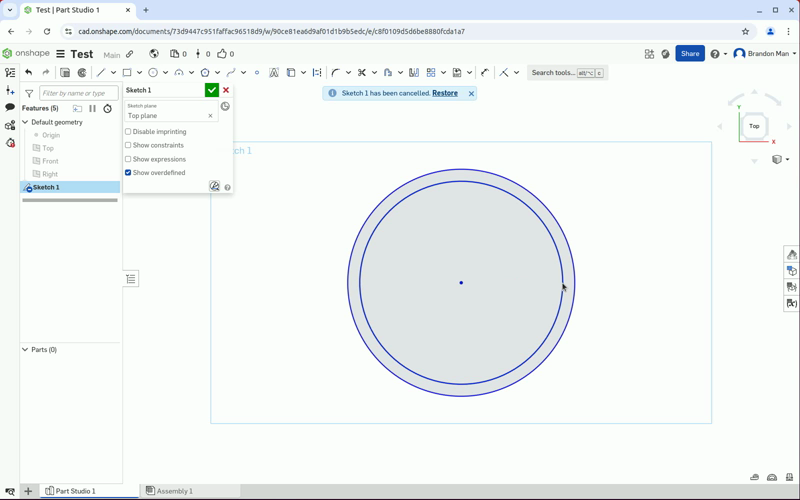
mouse_move(536, 206)
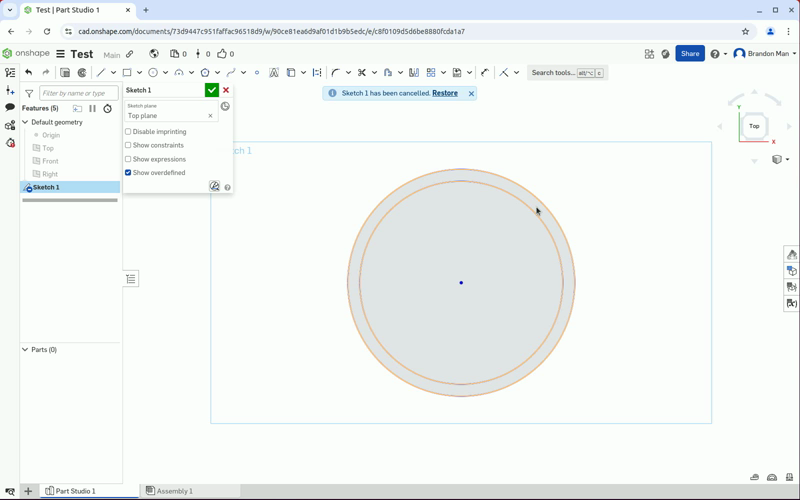
click(536, 206)
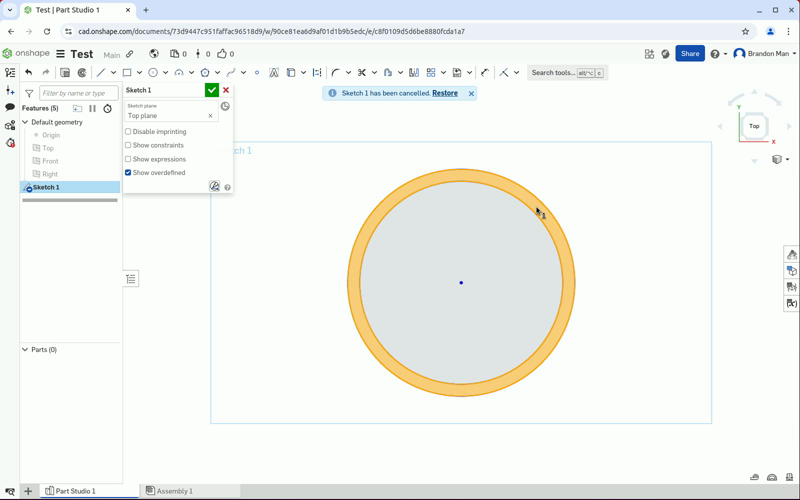
mouse_move(73, 352)
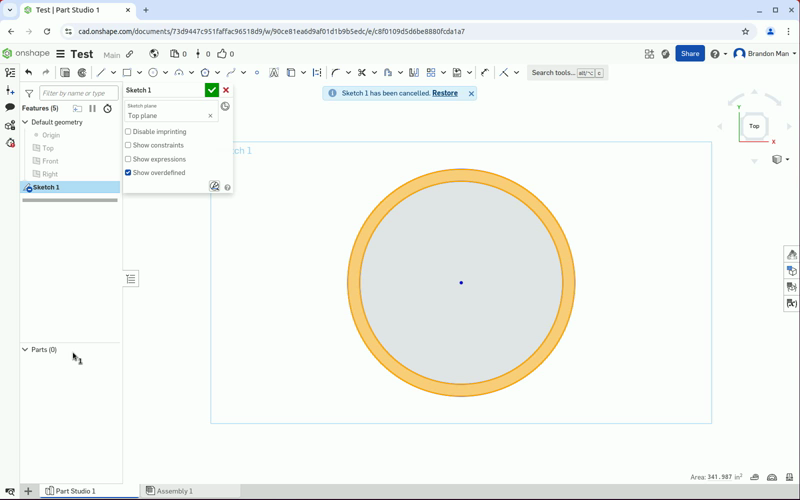
key(shift+y)
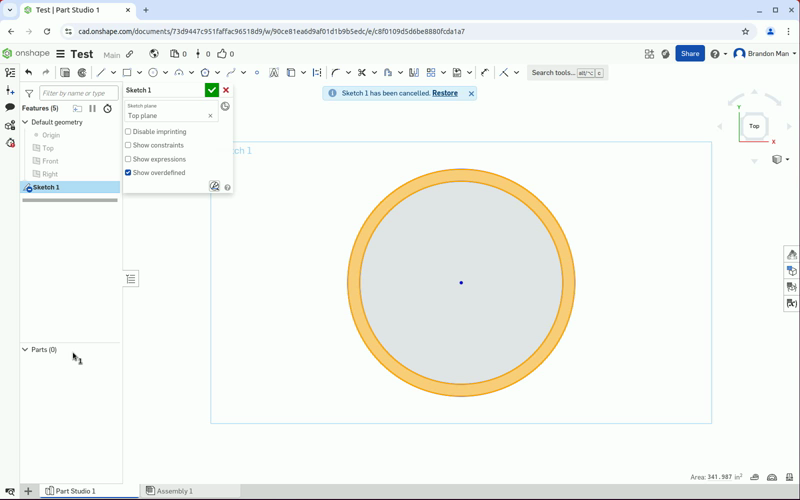
key(shift+e)
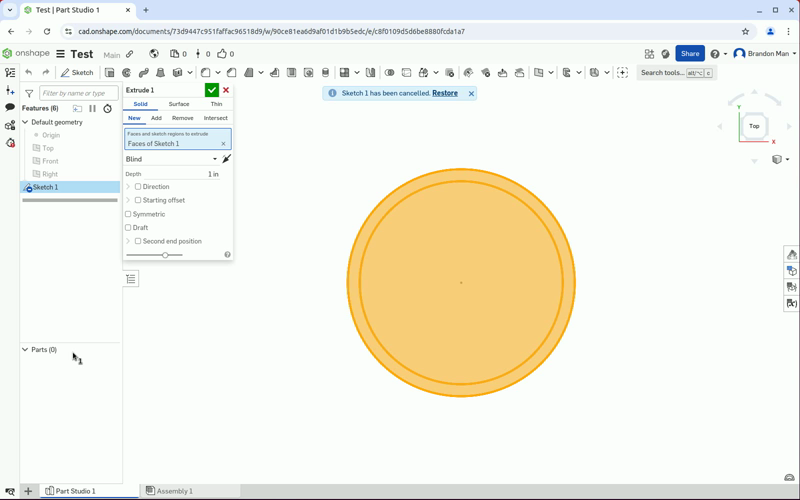
mouse_move(143, 106)
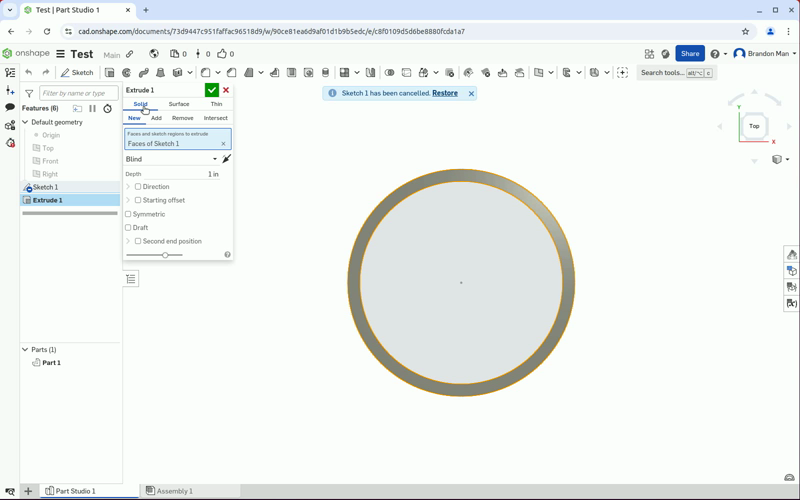
click(143, 106)
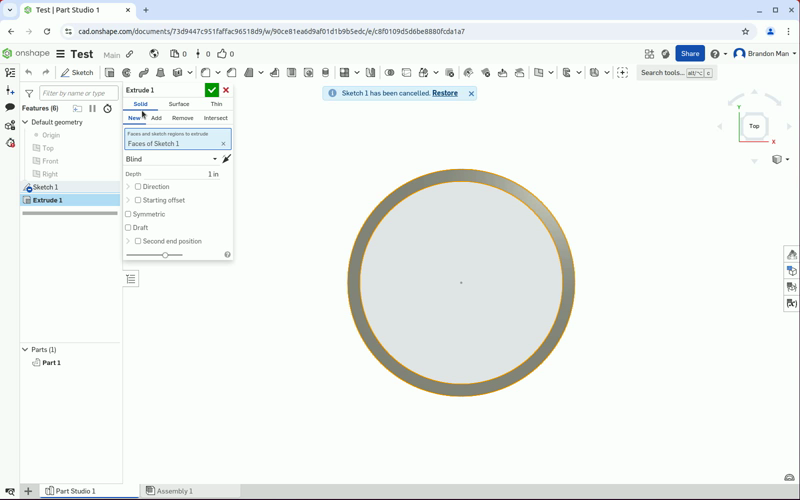
mouse_move(137, 120)
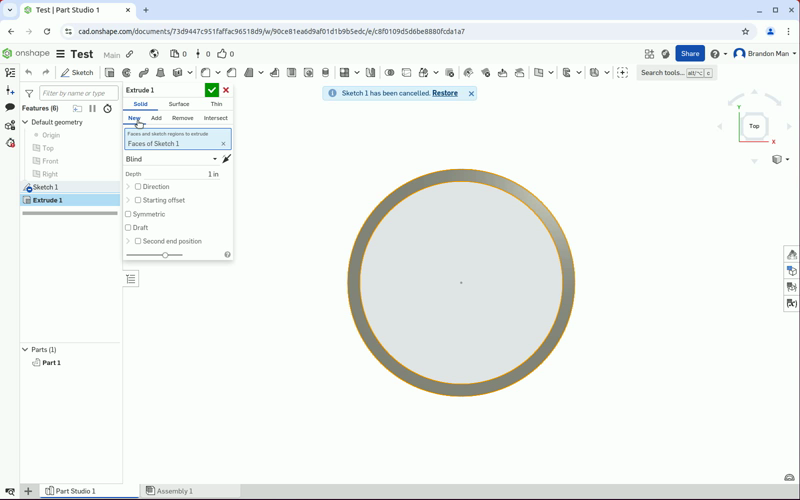
click(137, 120)
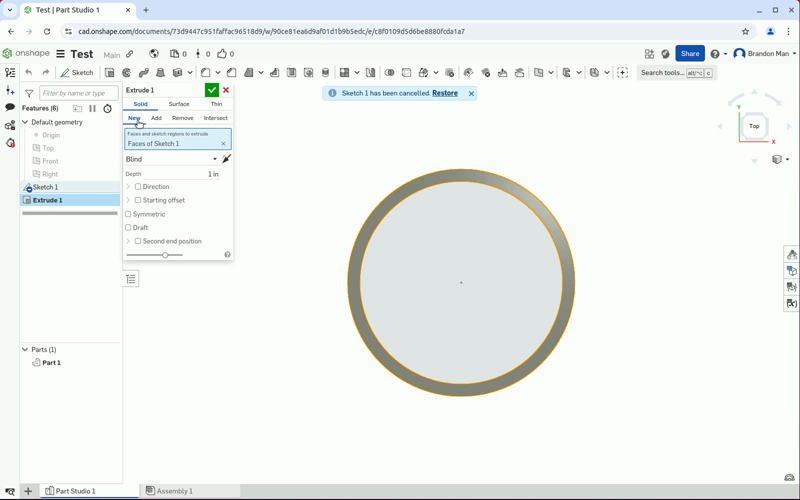
key(tab, 4)
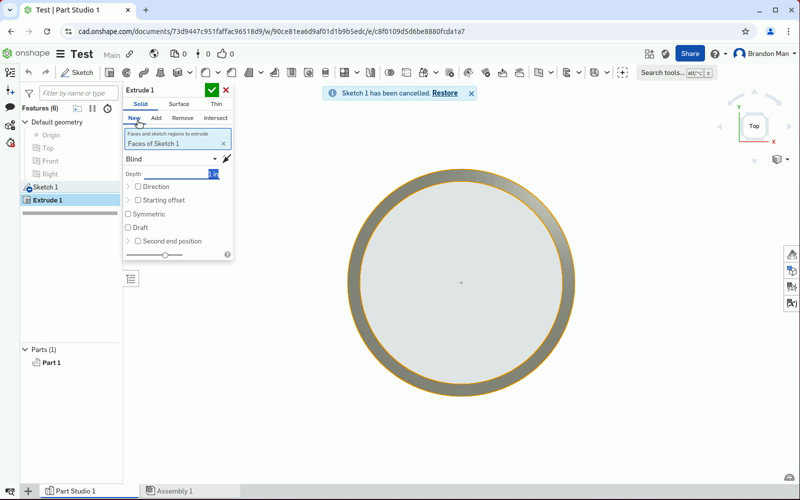
text(6.74)
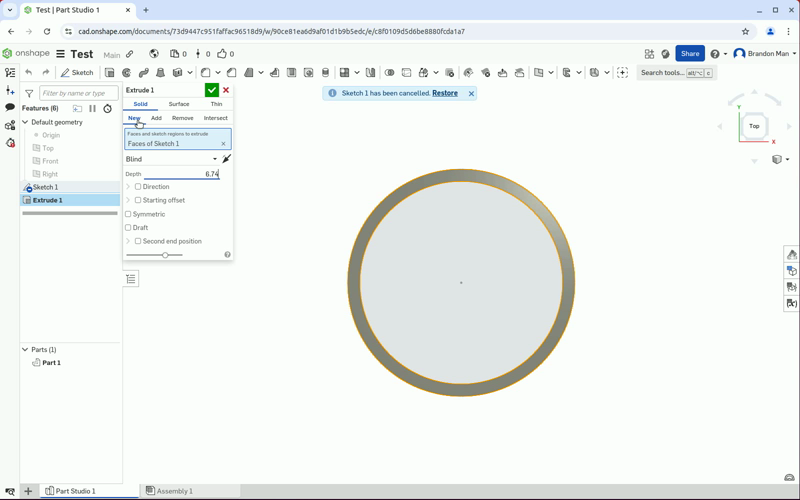
key(enter)
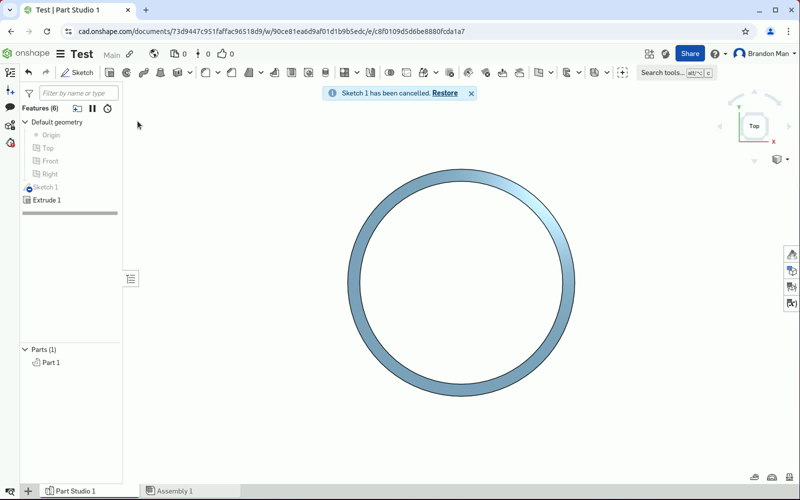
key(shift+h)
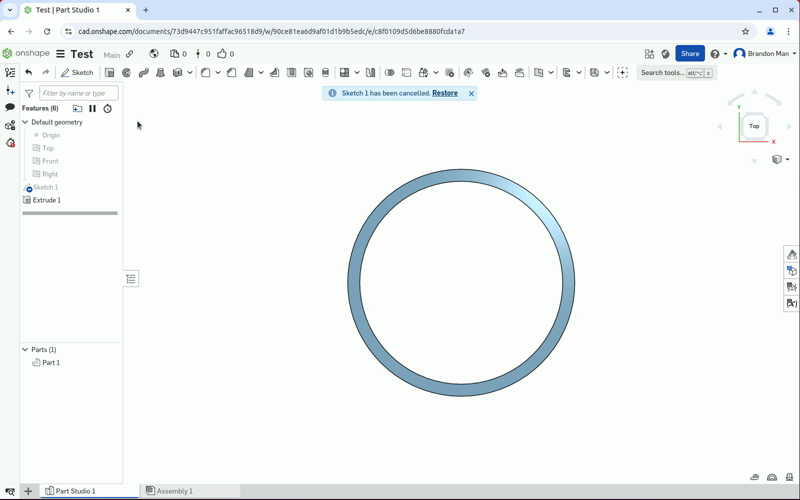
key(shift+h)
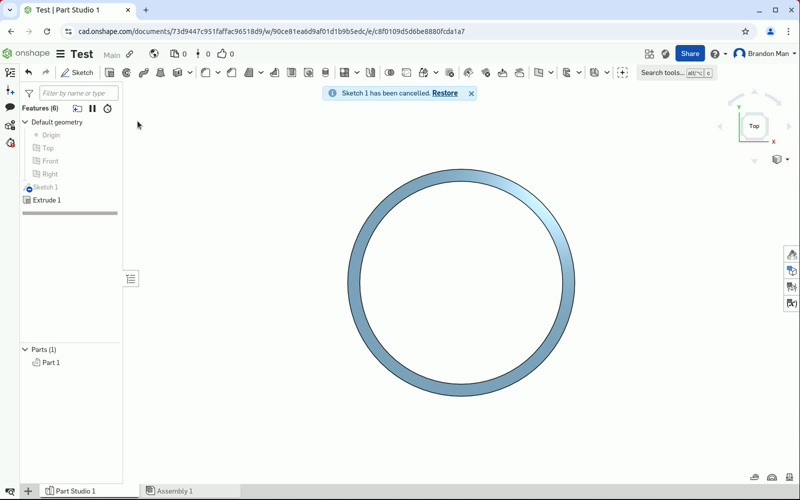
mouse_move(73, 189)
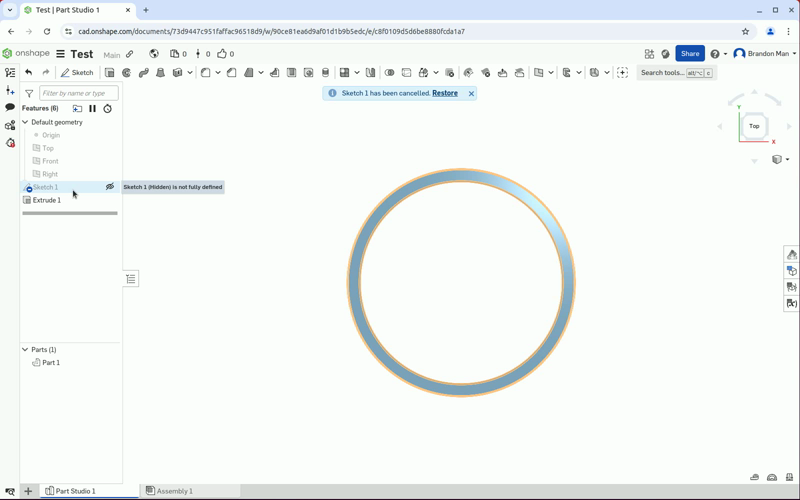
click(73, 189)
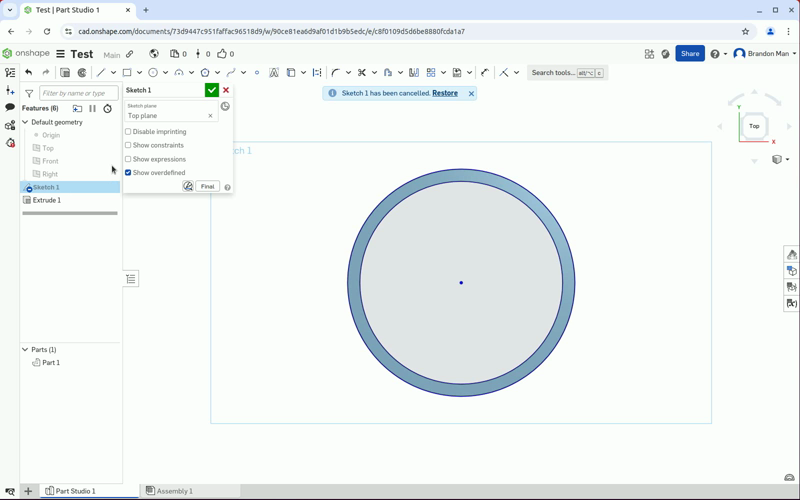
mouse_move(229, 92)
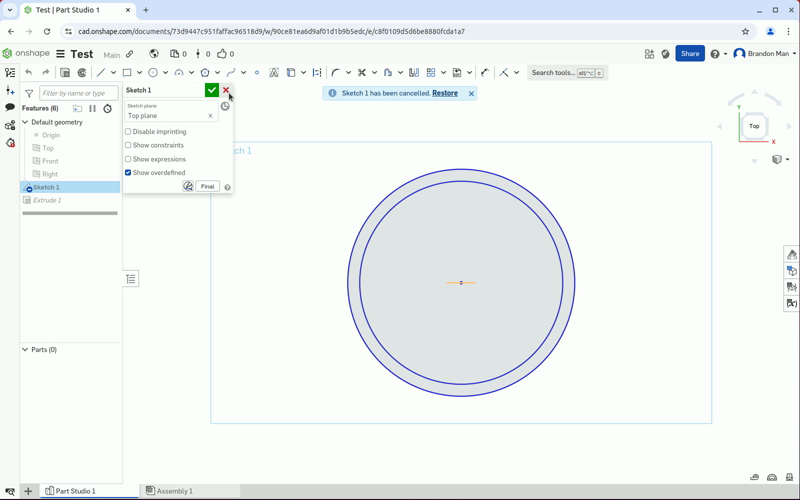
click(229, 92)
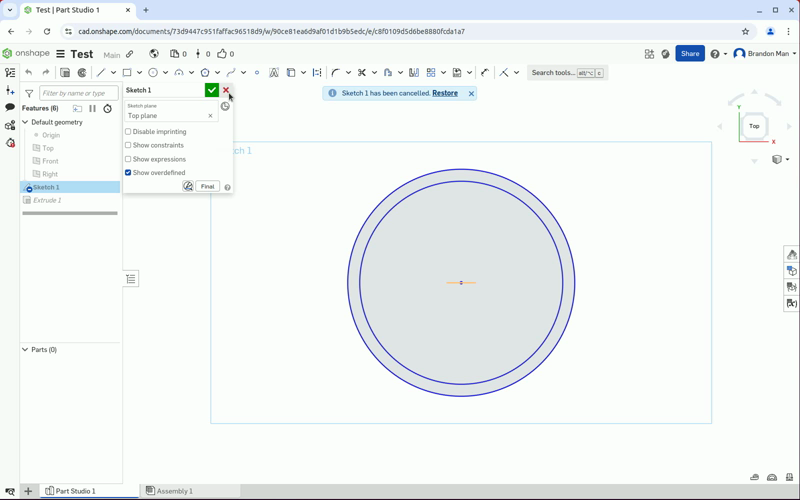
key(shift+s)
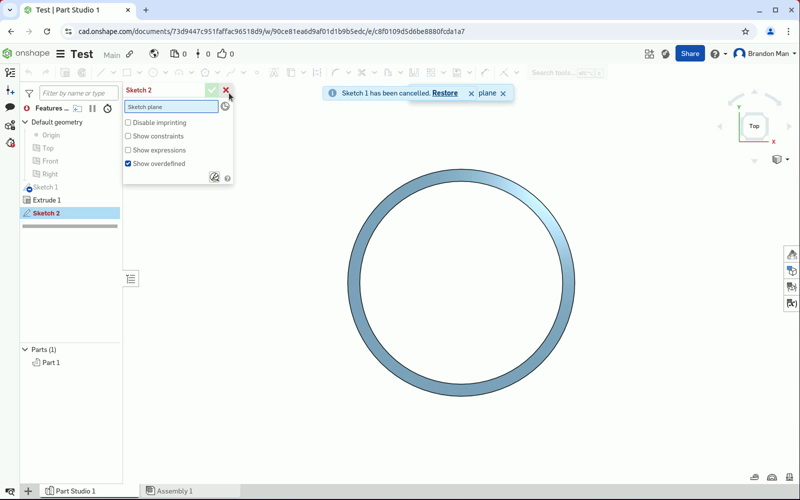
mouse_move(73, 150)
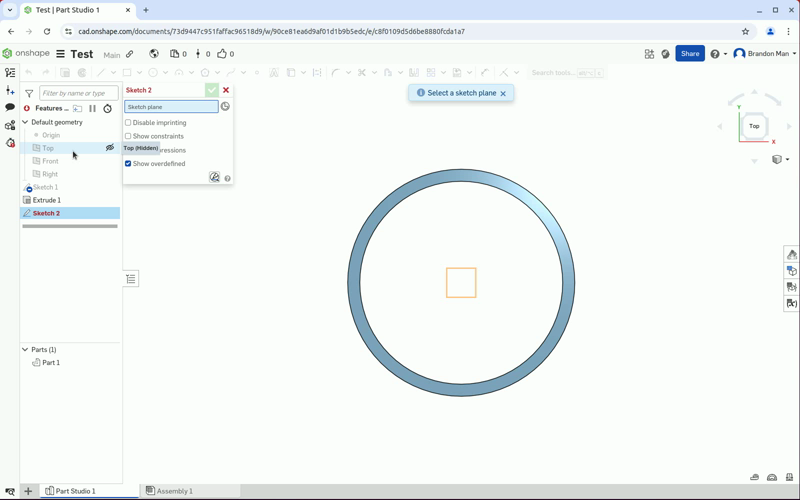
click(73, 150)
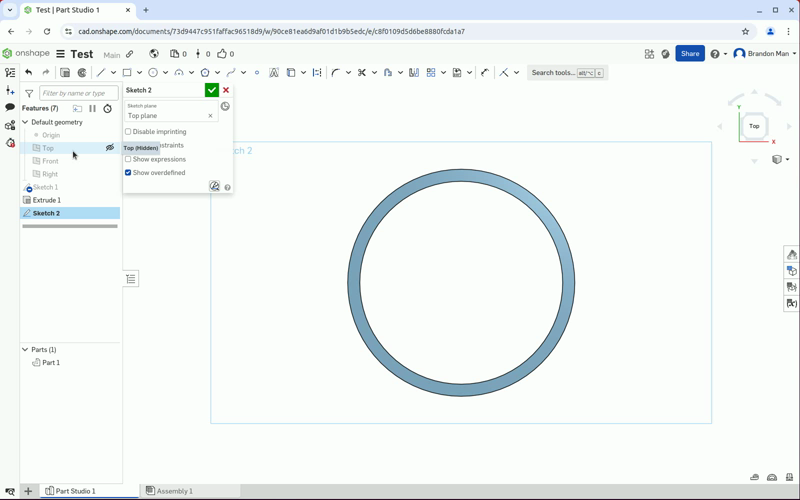
mouse_move(73, 352)
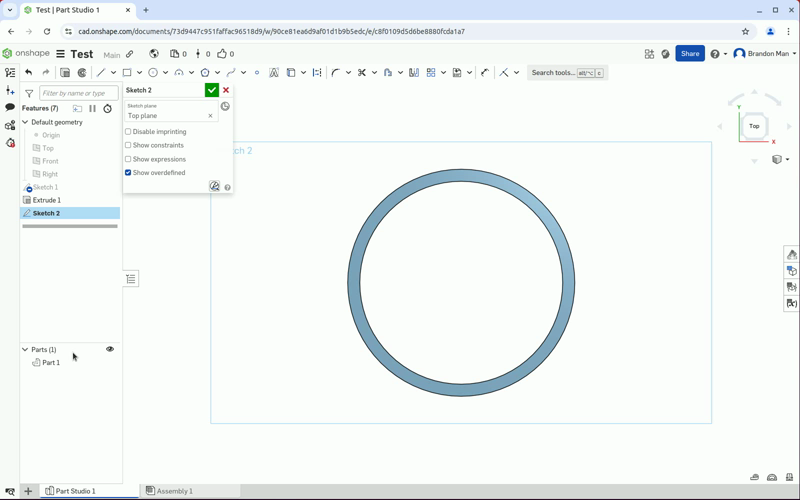
key(y)
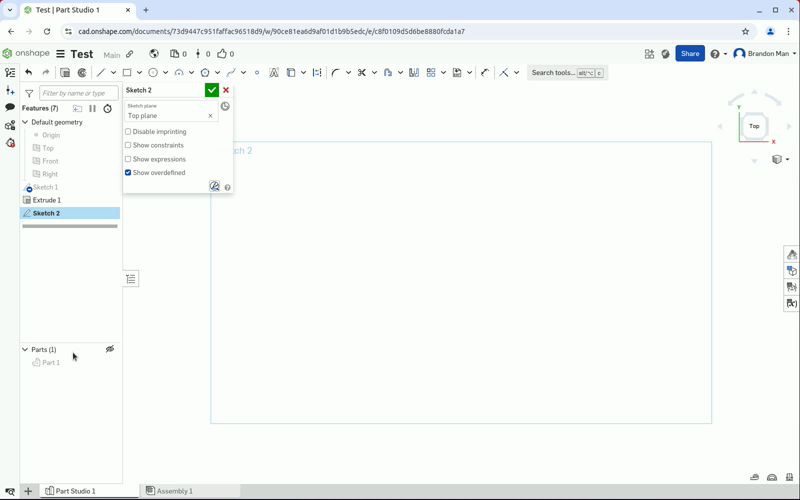
key(c)
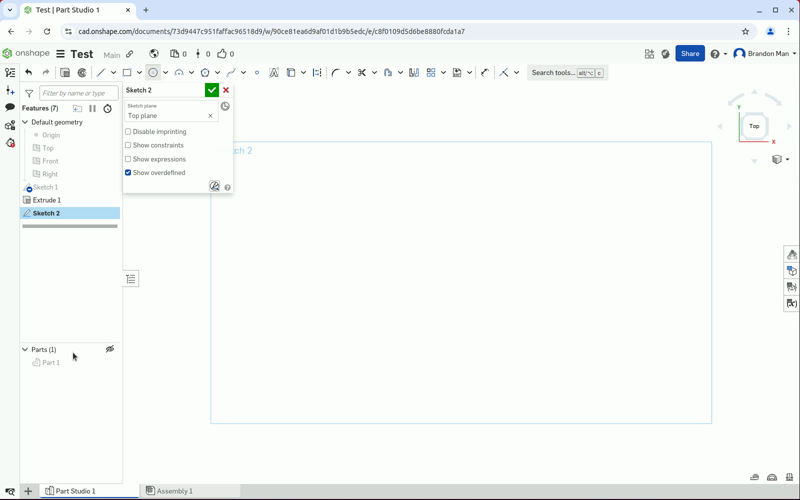
key_down(shift)
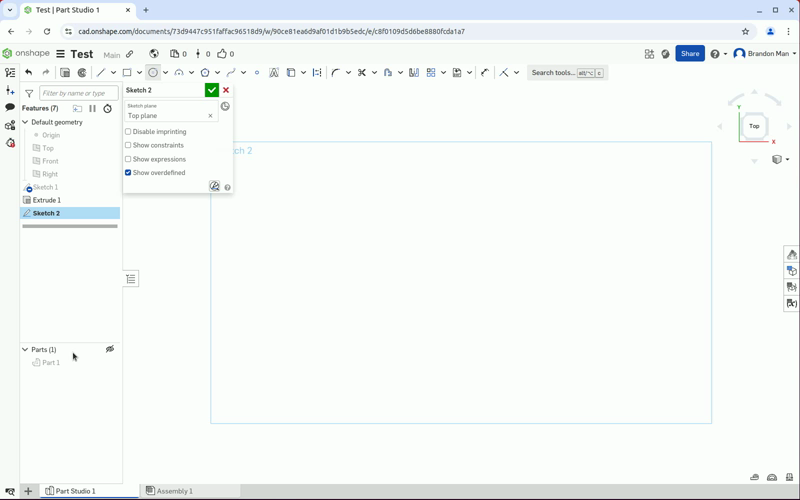
mouse_move(461, 282)
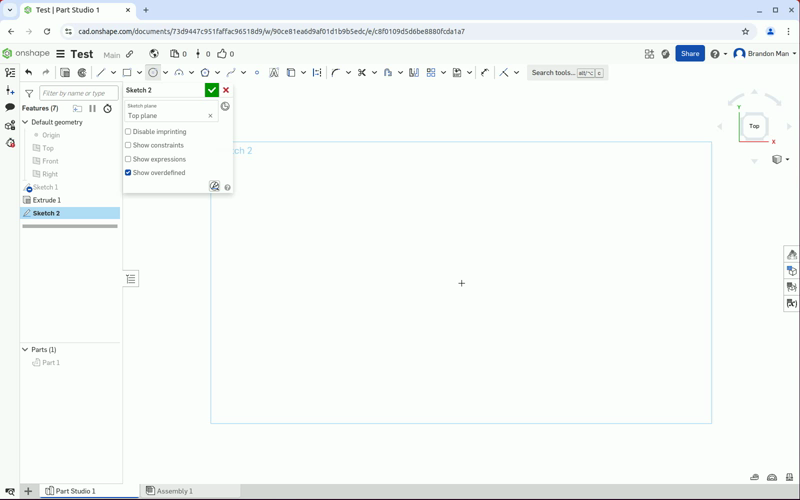
click(461, 282)
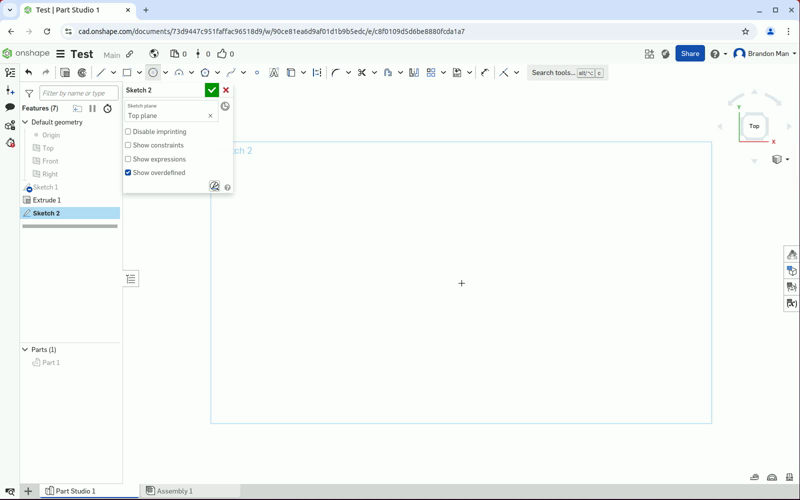
key_up(shift)
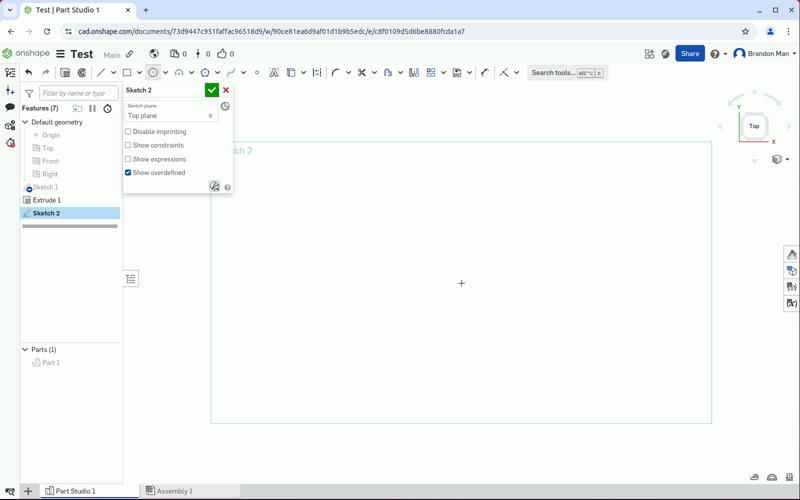
mouse_move(573, 282)
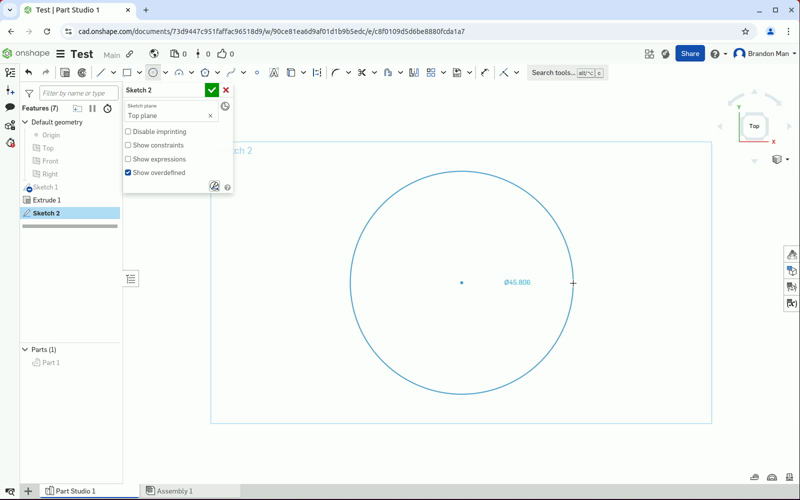
click(573, 282)
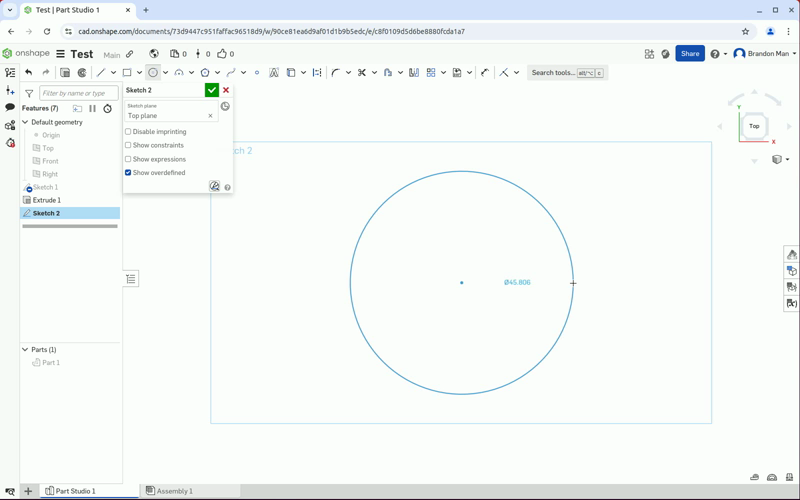
key(esc)
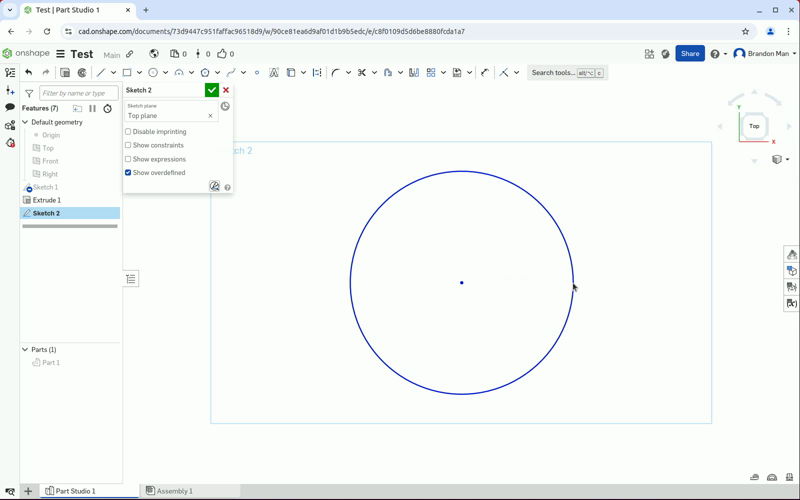
key(c)
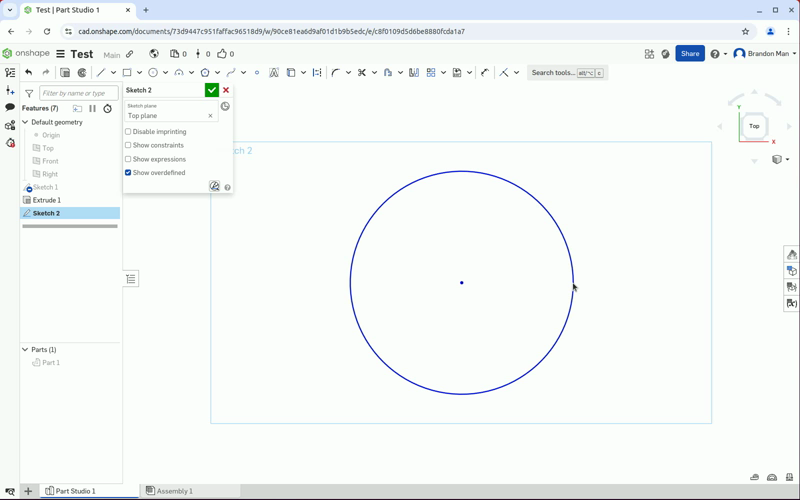
key_down(shift)
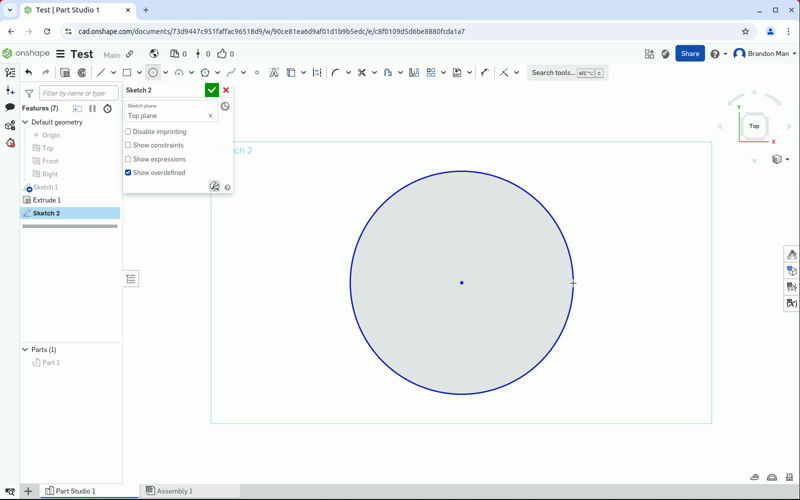
mouse_move(461, 282)
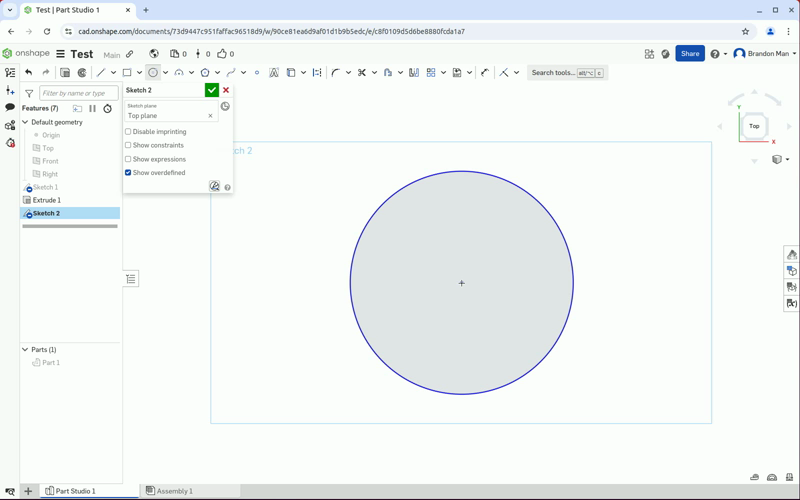
click(461, 282)
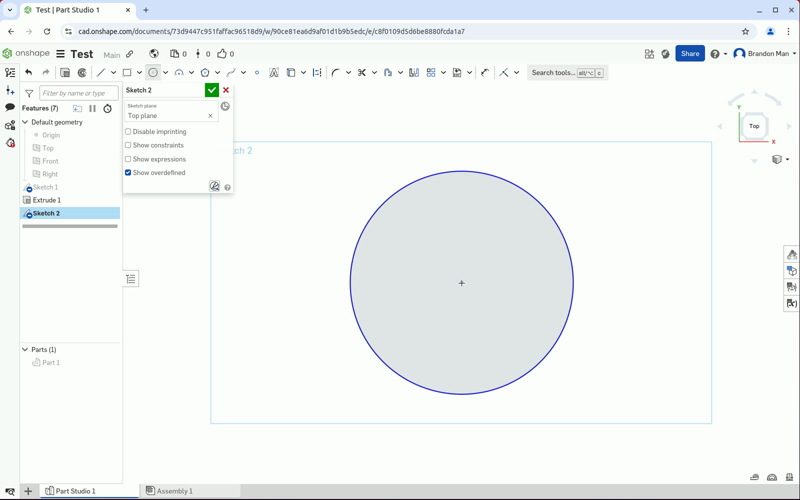
key_up(shift)
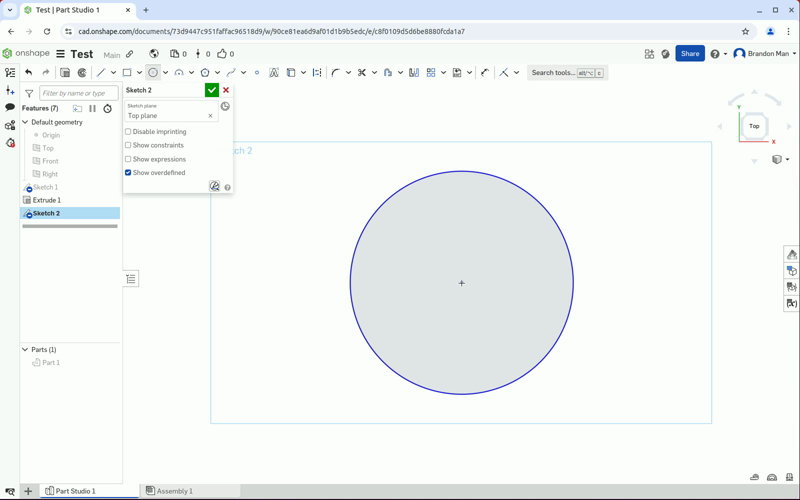
mouse_move(513, 282)
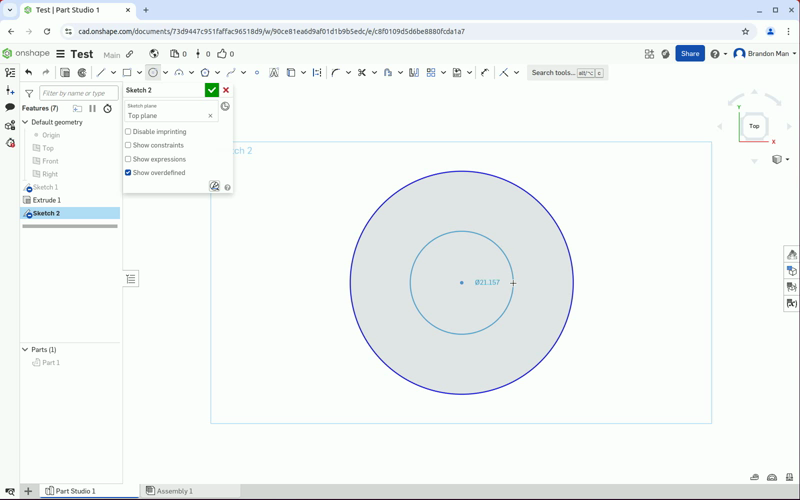
click(513, 282)
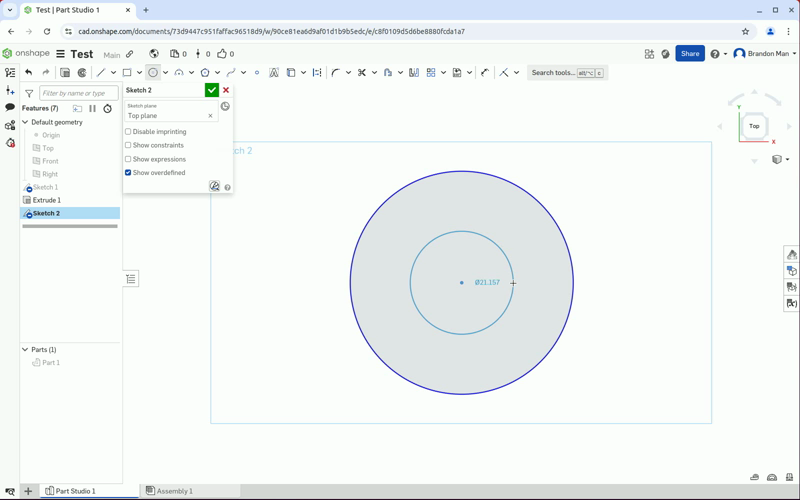
key(esc)
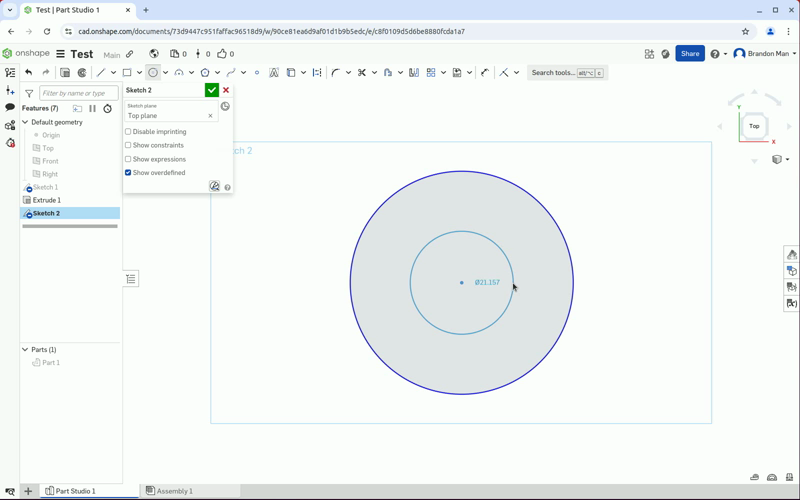
mouse_move(410, 229)
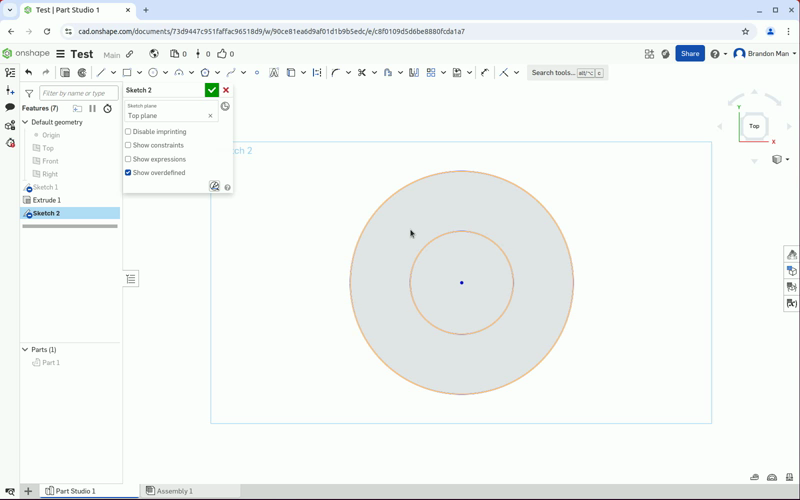
click(410, 229)
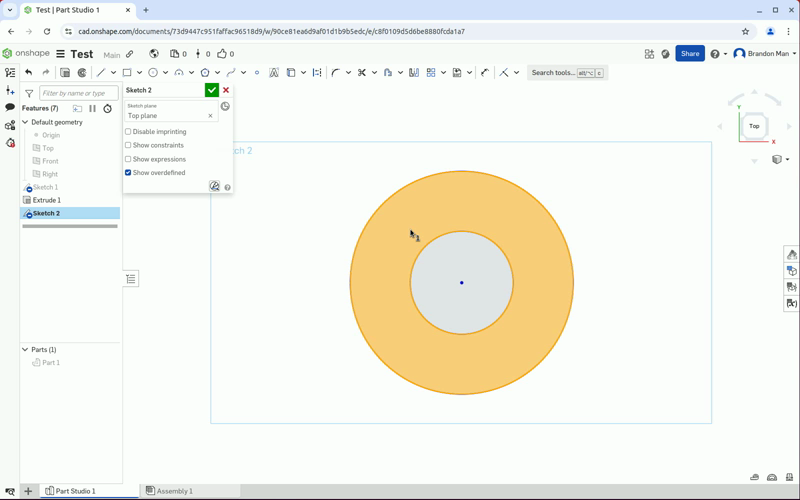
mouse_move(73, 352)
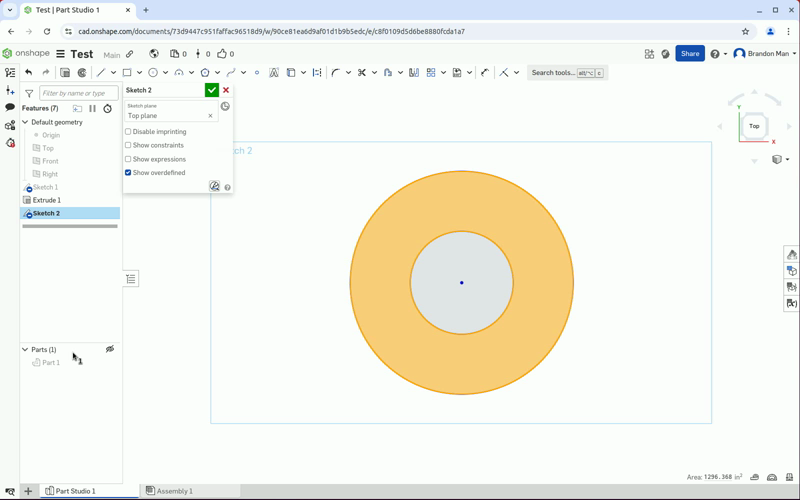
key(shift+y)
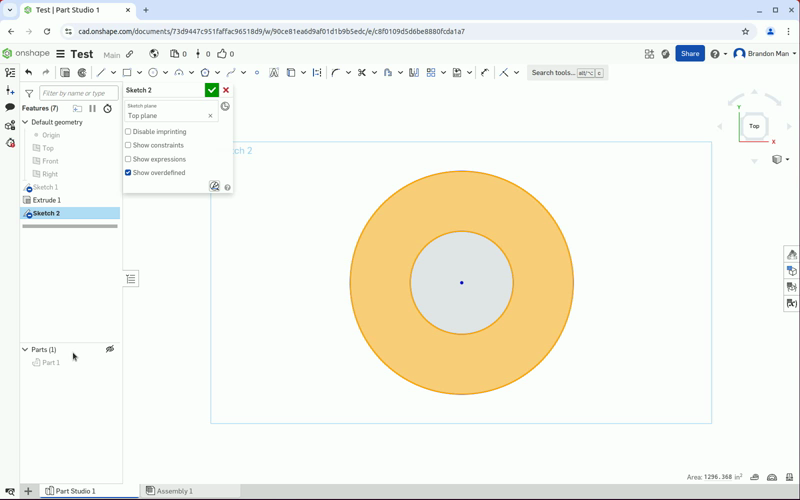
key(shift+e)
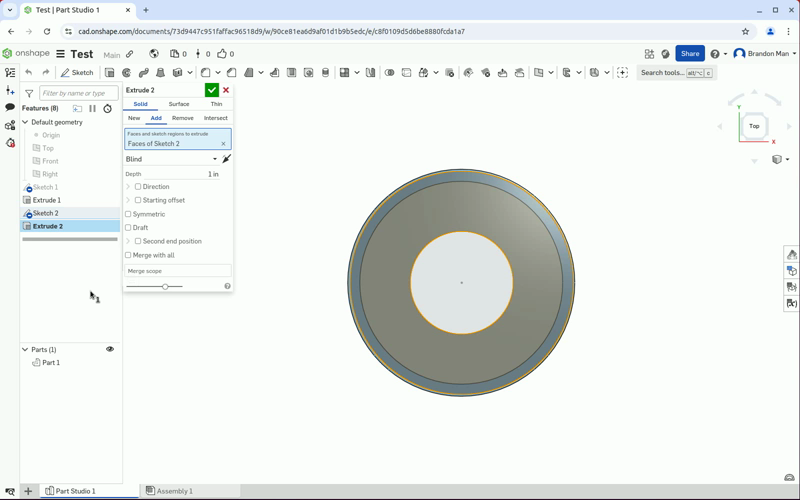
mouse_move(143, 106)
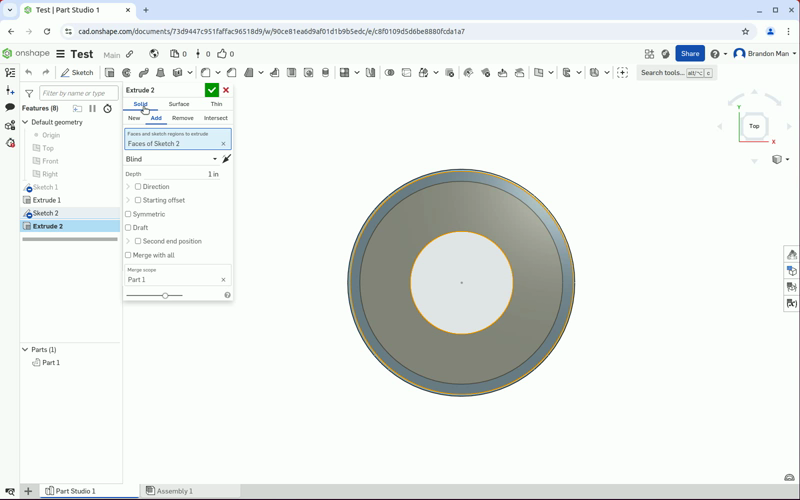
click(143, 106)
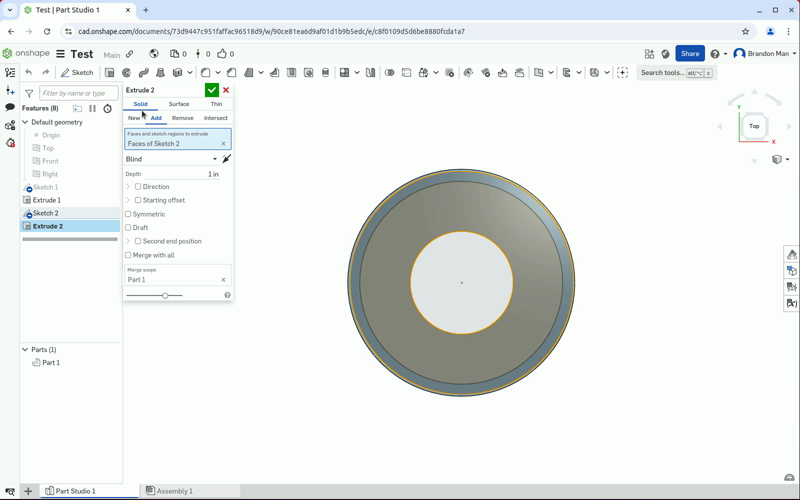
mouse_move(137, 120)
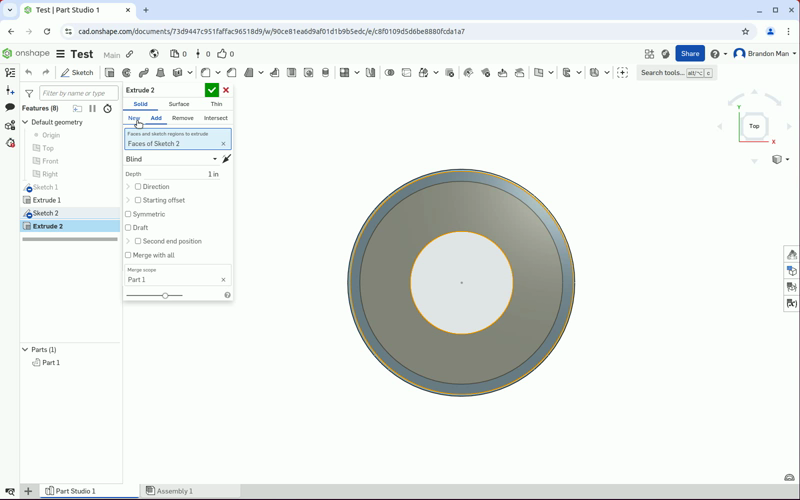
click(137, 120)
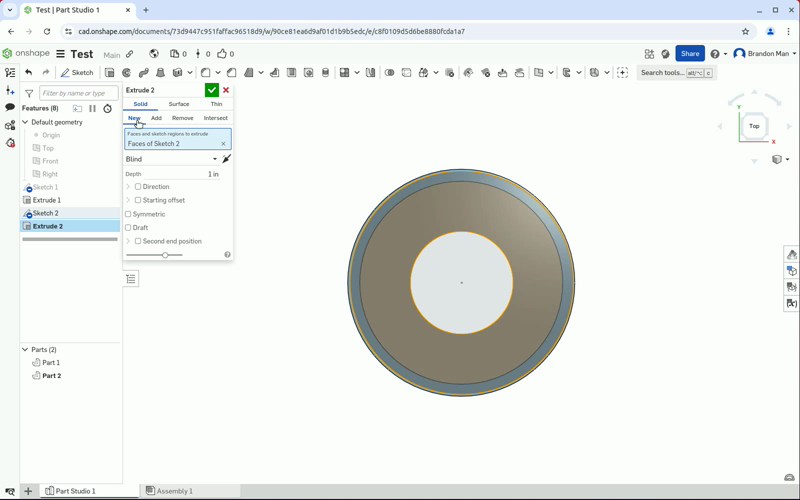
key(tab, 4)
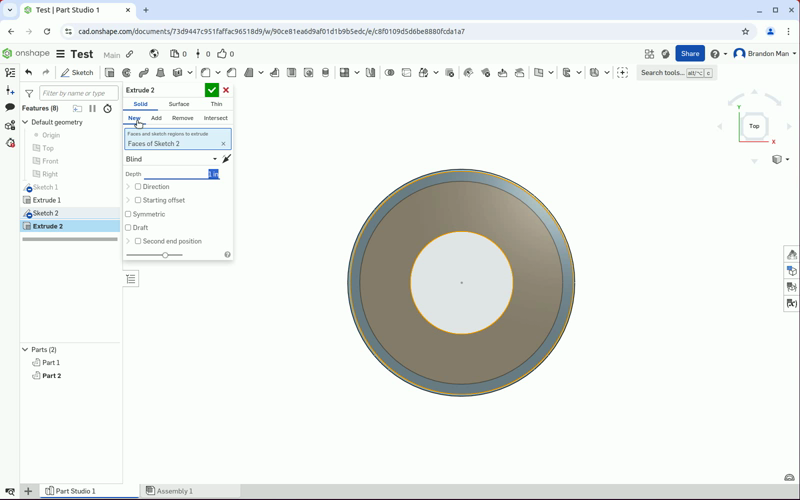
text(1.926)
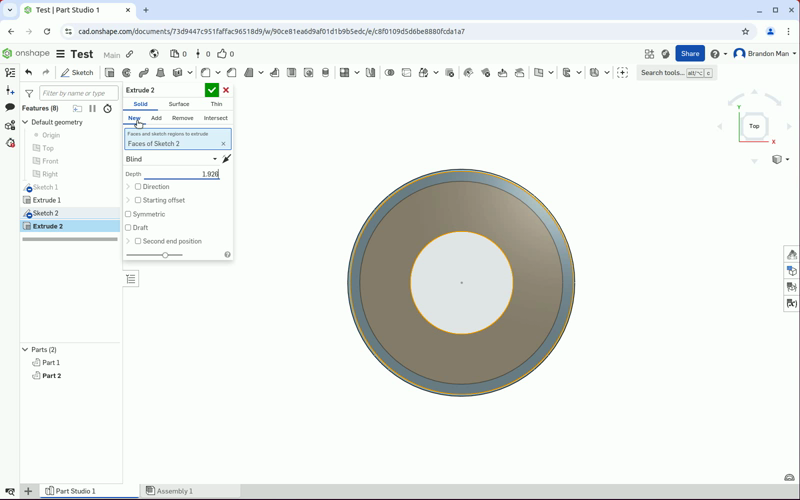
key(enter)
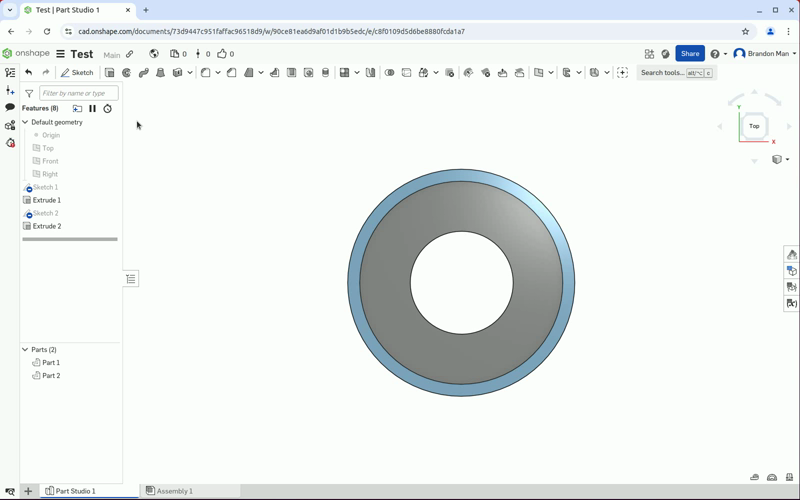
key(shift+h)
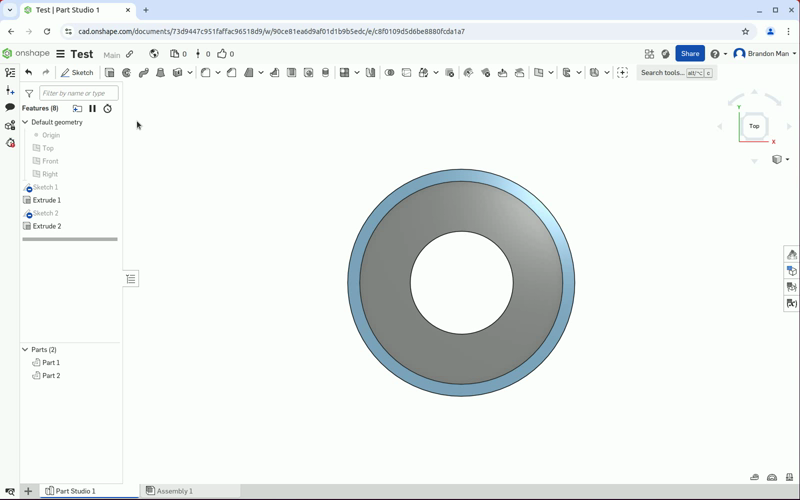
key(shift+h)
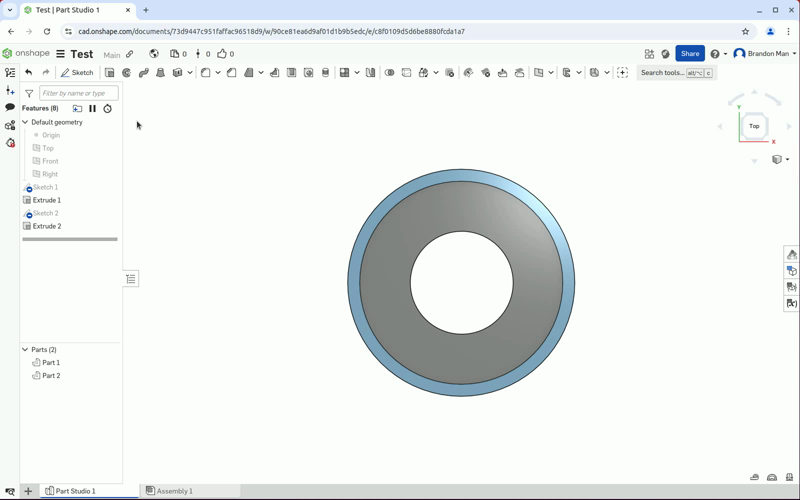
mouse_move(73, 189)
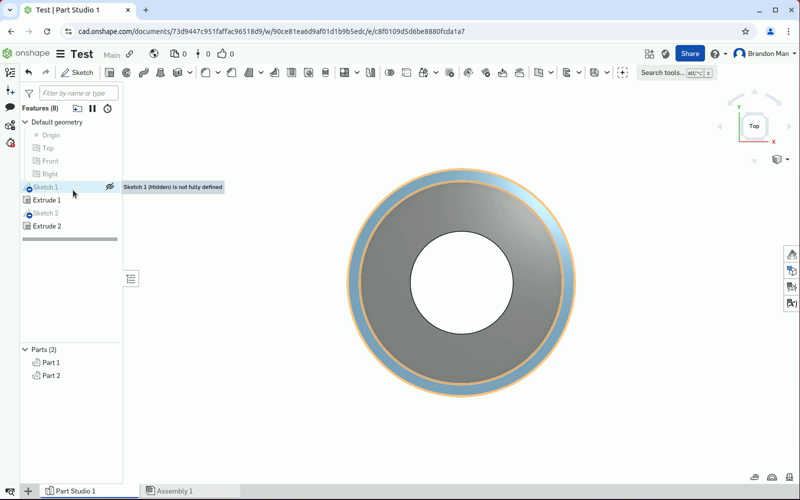
click(73, 189)
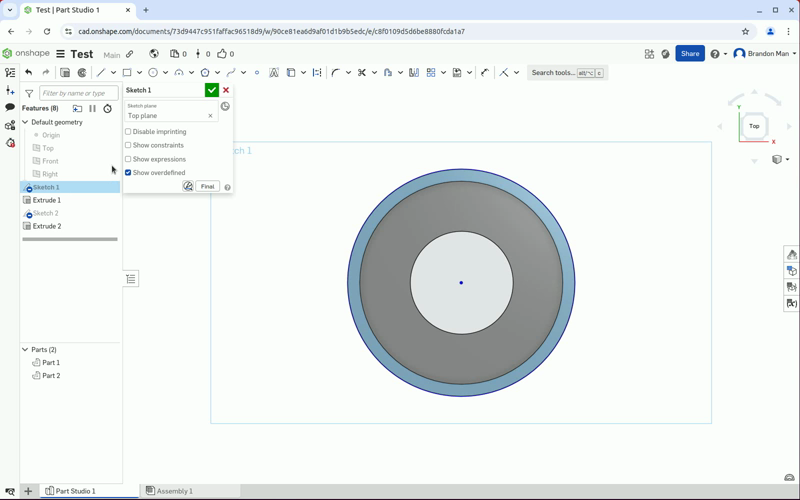
mouse_move(229, 92)
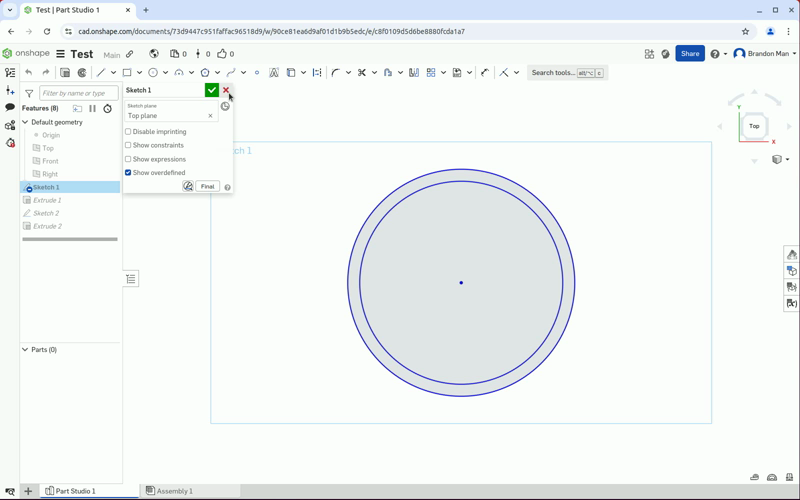
click(229, 92)
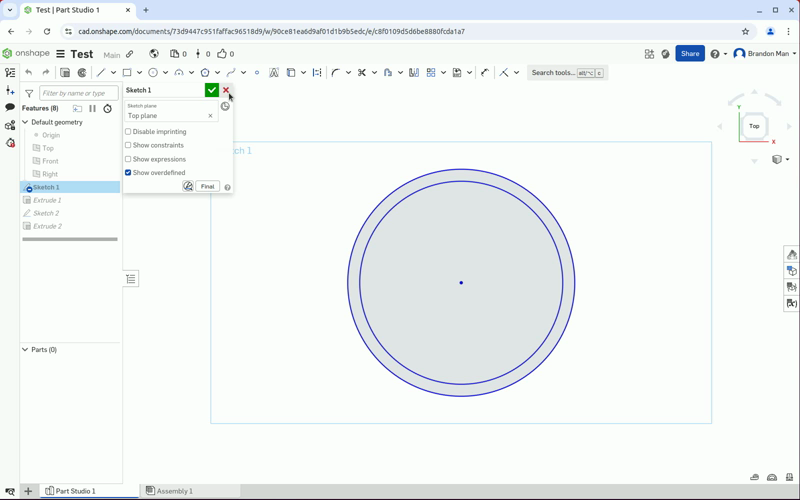
key(shift+s)
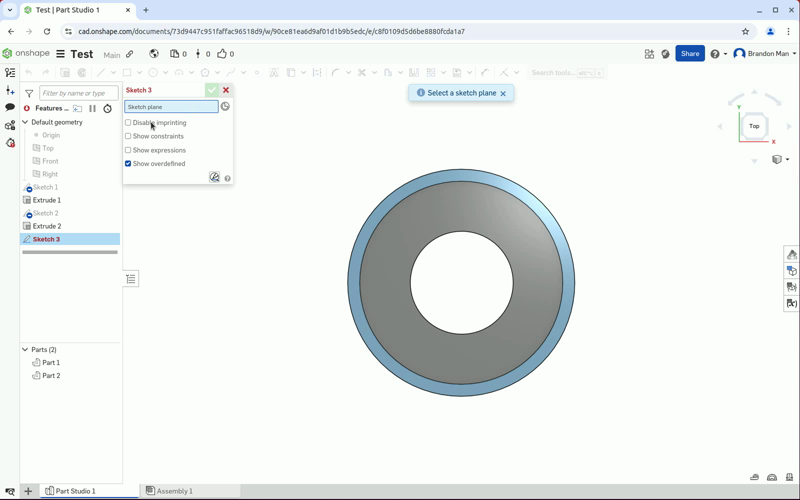
mouse_move(73, 150)
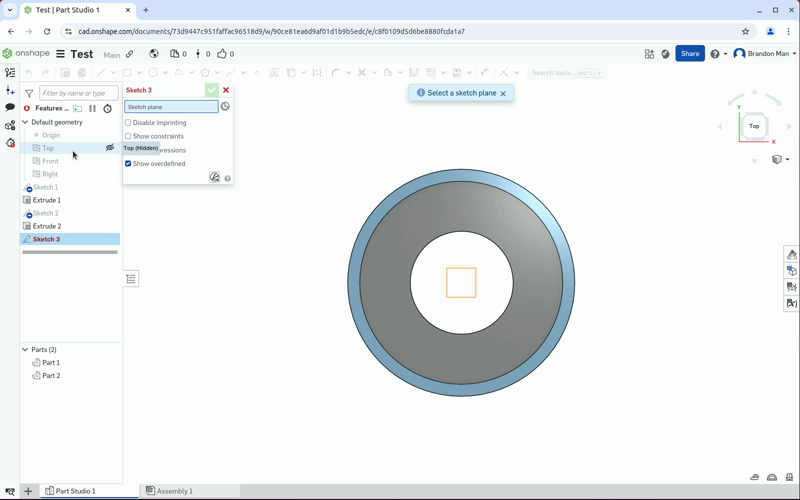
click(73, 150)
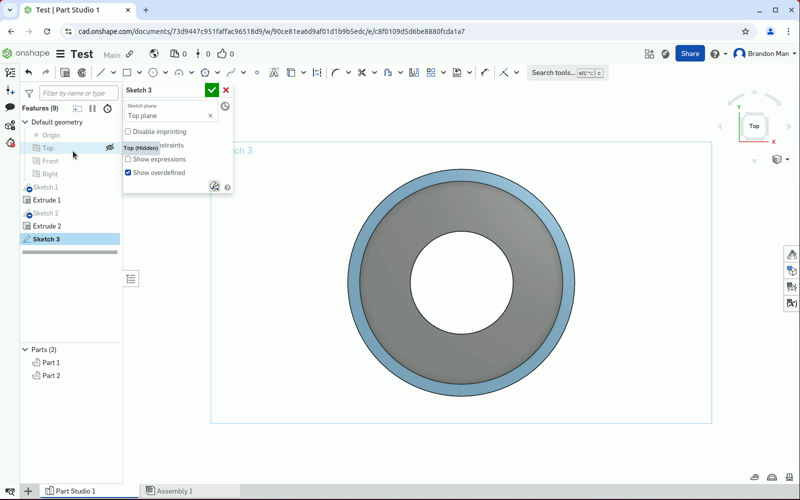
mouse_move(73, 352)
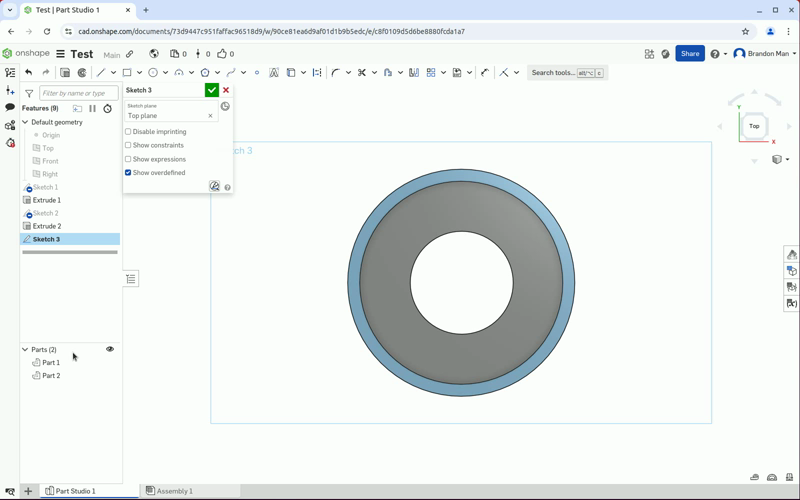
key(y)
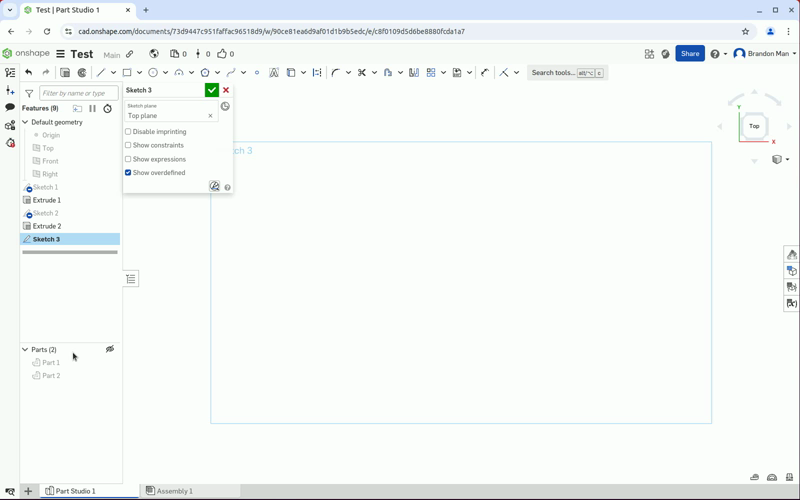
key(c)
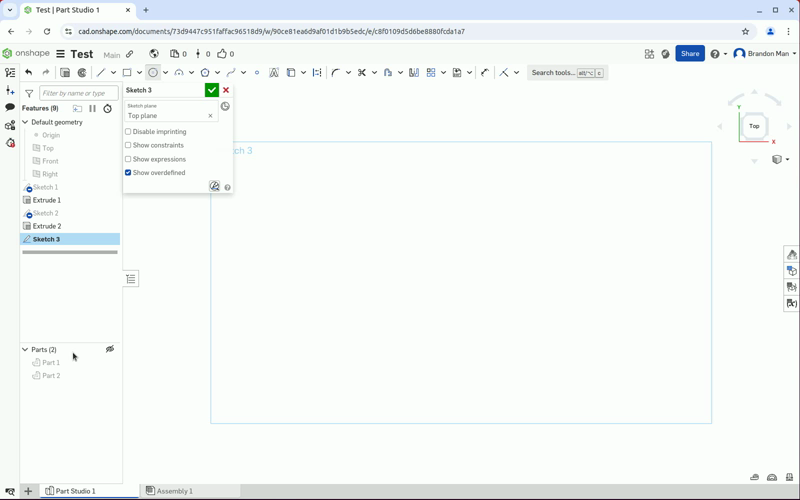
key_down(shift)
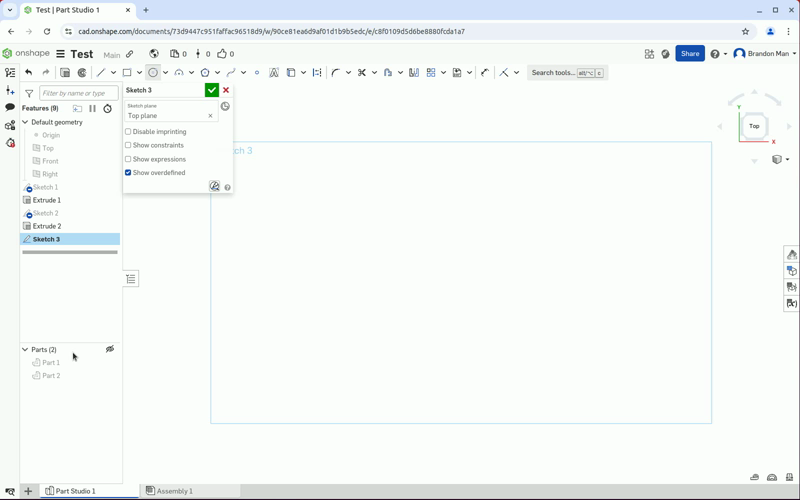
mouse_move(461, 282)
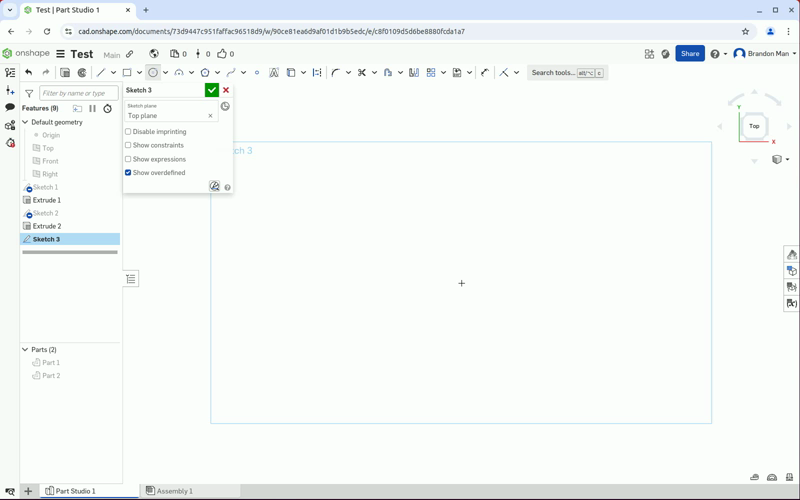
click(461, 282)
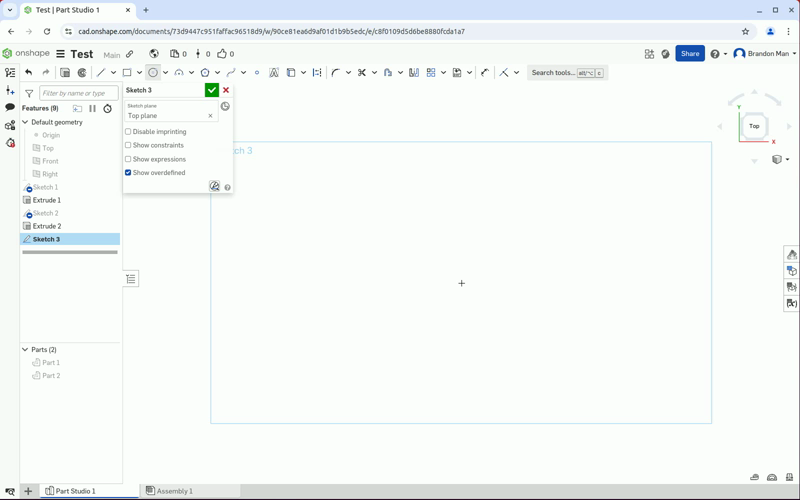
key_up(shift)
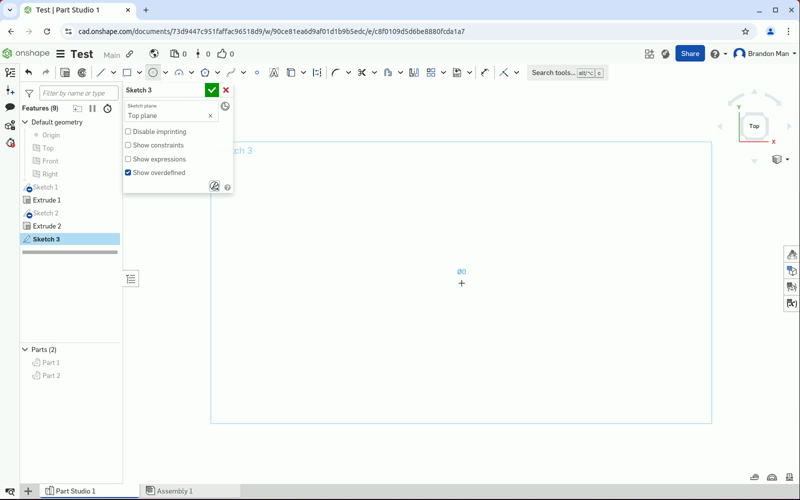
mouse_move(519, 282)
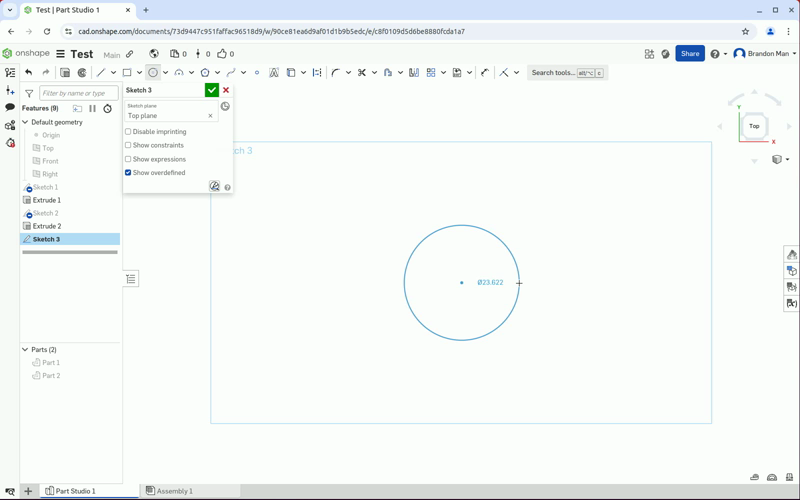
click(519, 282)
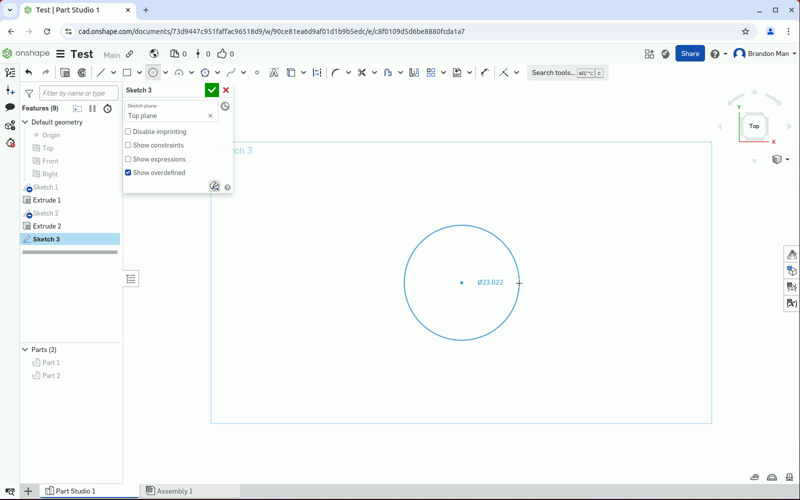
key(esc)
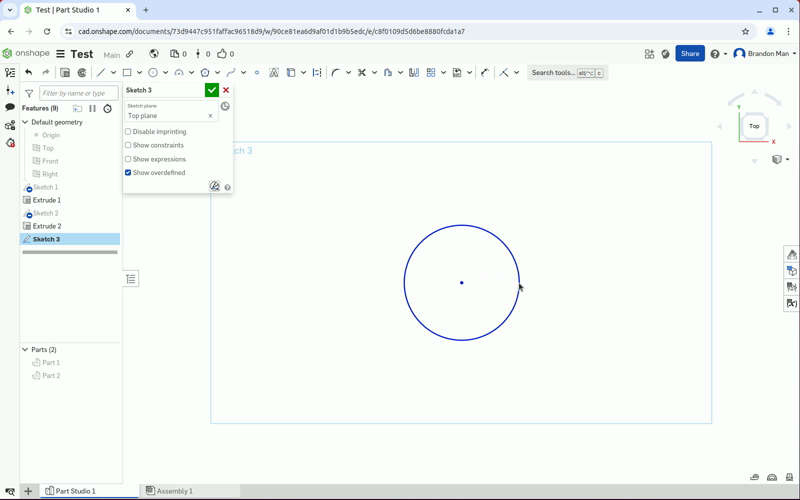
key(c)
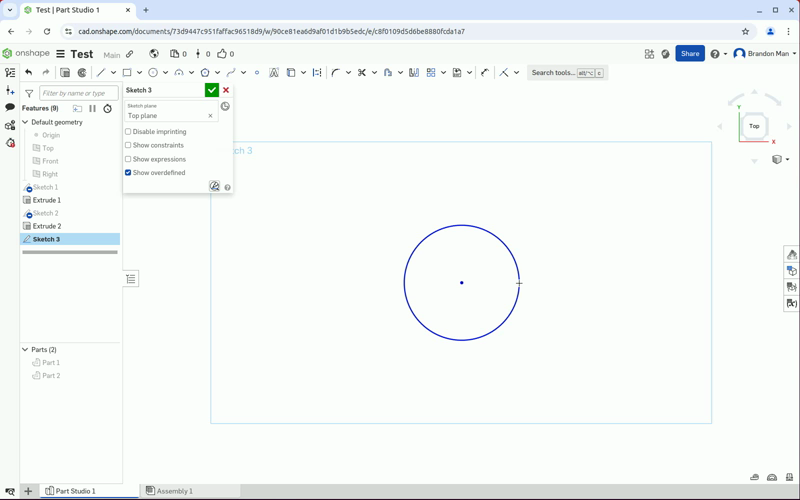
key_down(shift)
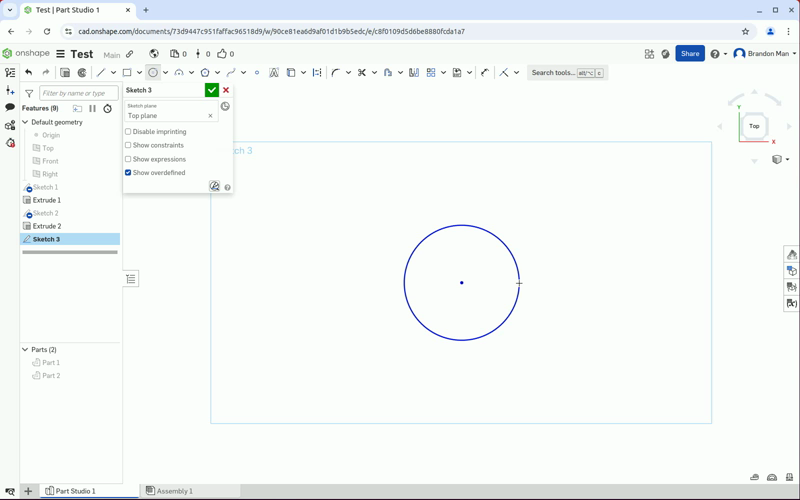
mouse_move(461, 282)
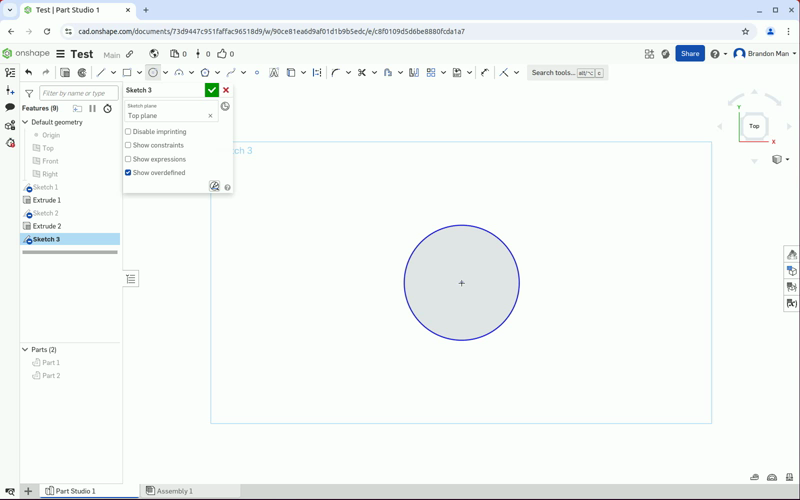
click(461, 282)
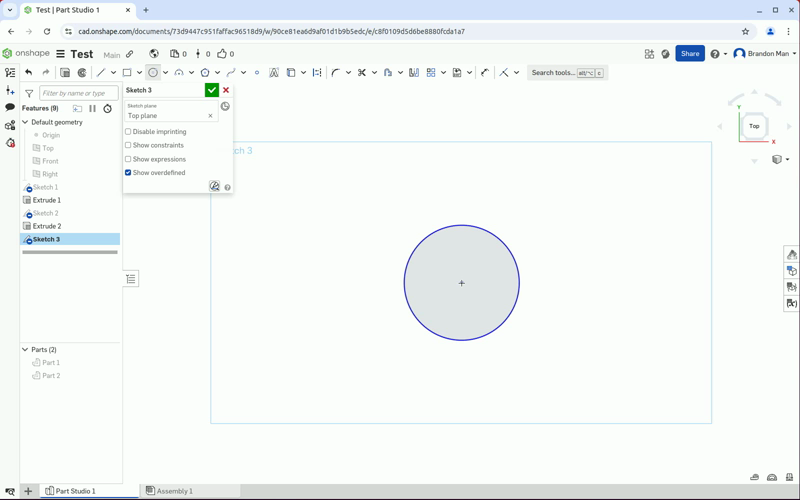
key_up(shift)
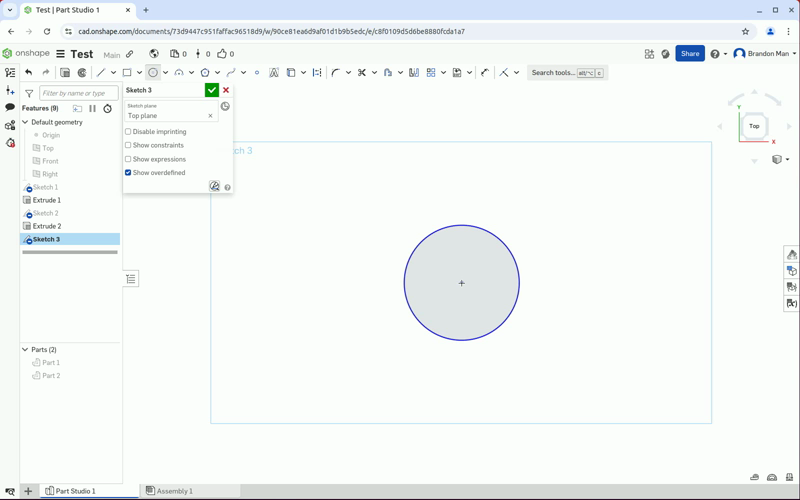
mouse_move(512, 282)
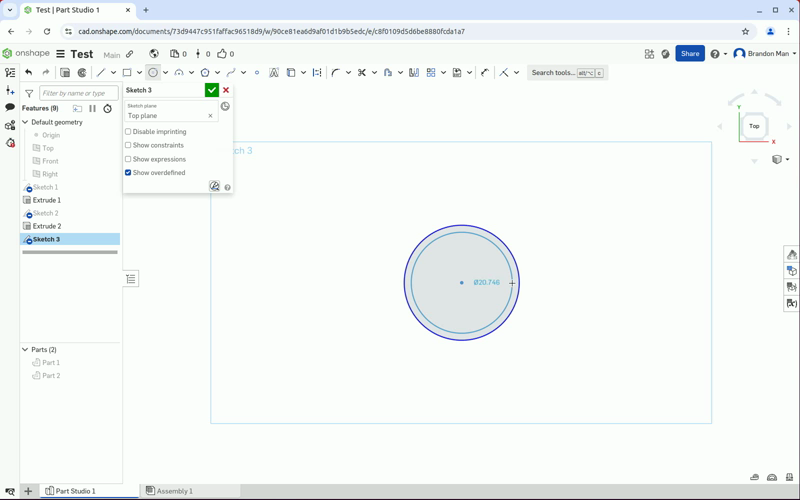
click(512, 282)
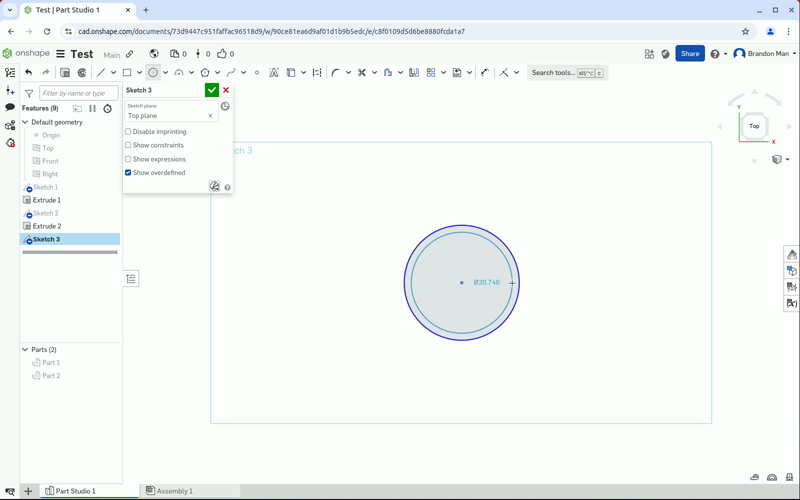
key(esc)
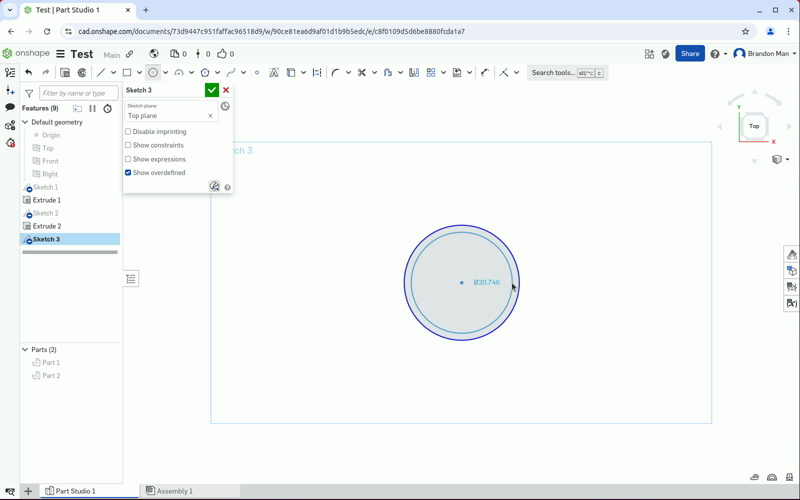
mouse_move(488, 238)
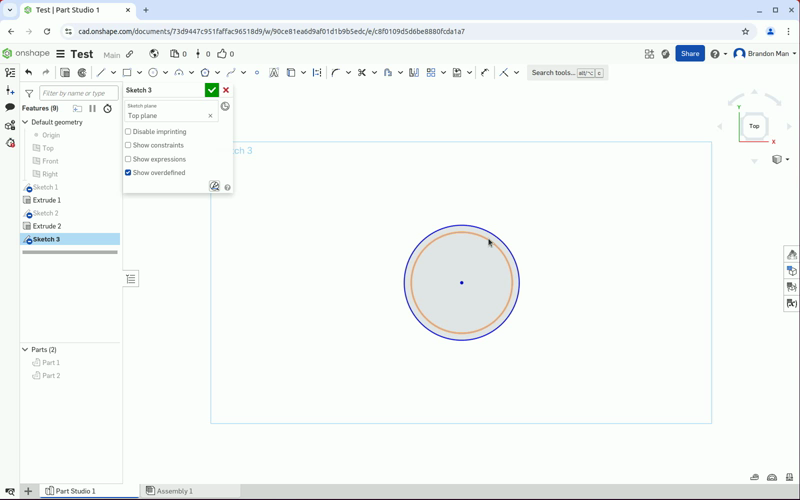
click(488, 238)
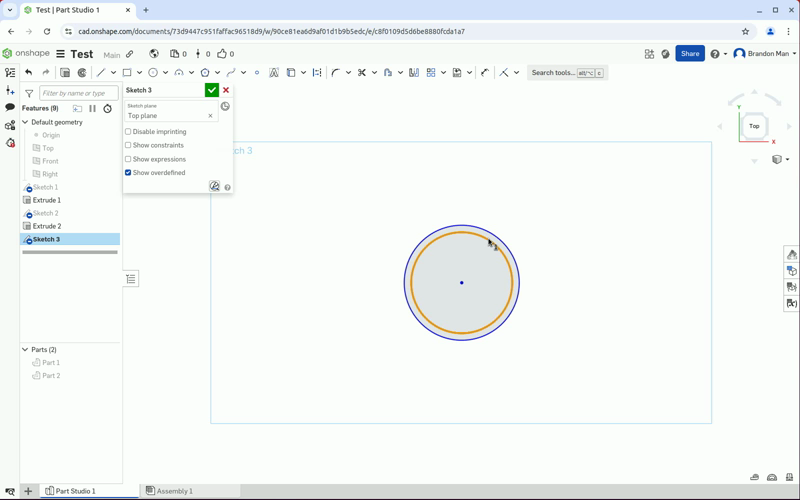
mouse_move(73, 352)
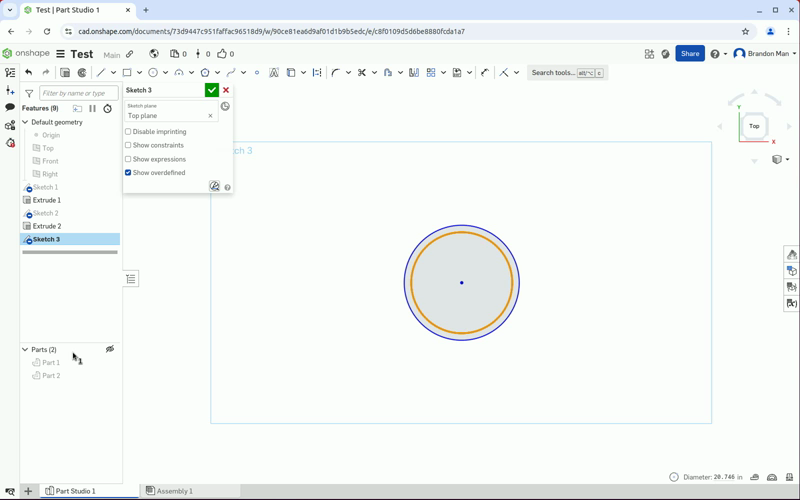
key(shift+y)
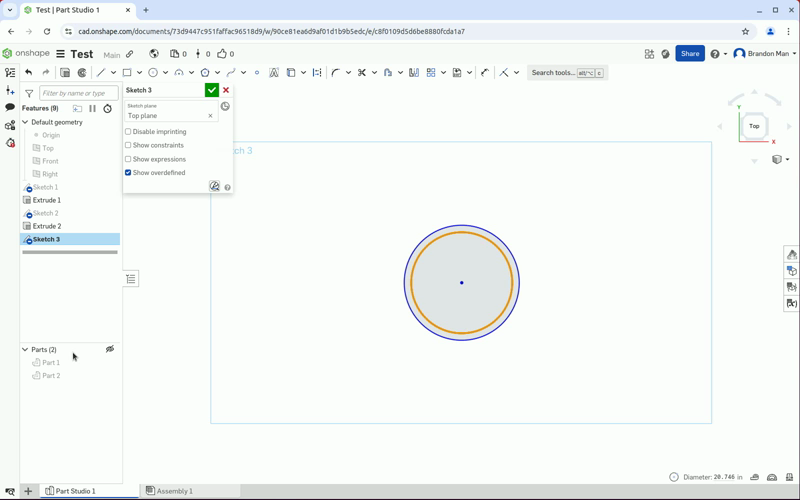
key(shift+e)
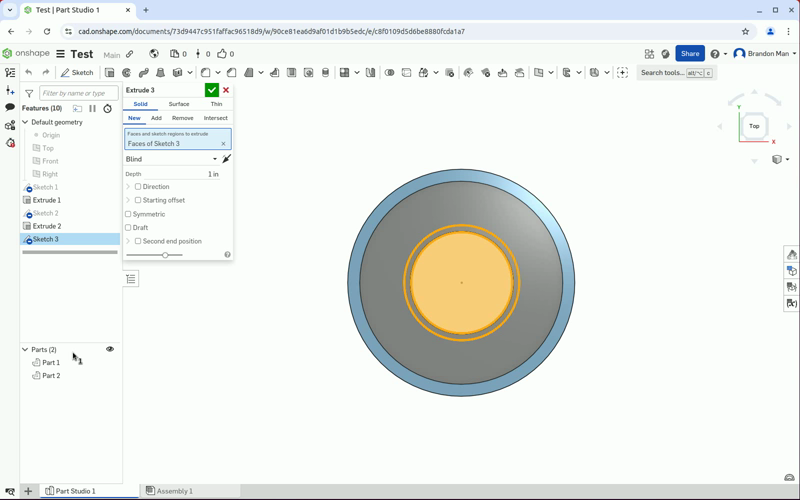
mouse_move(143, 106)
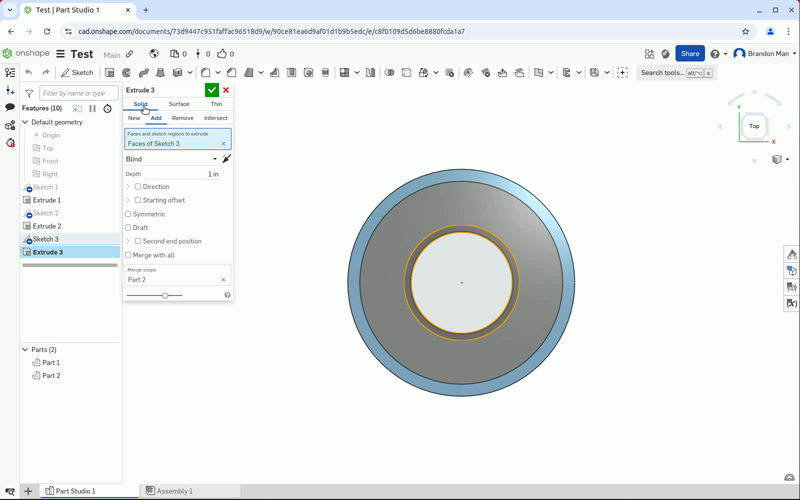
click(143, 106)
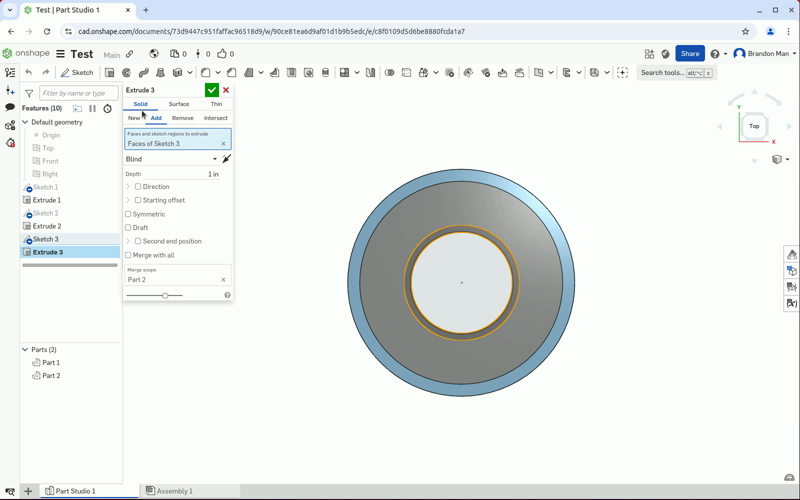
mouse_move(137, 120)
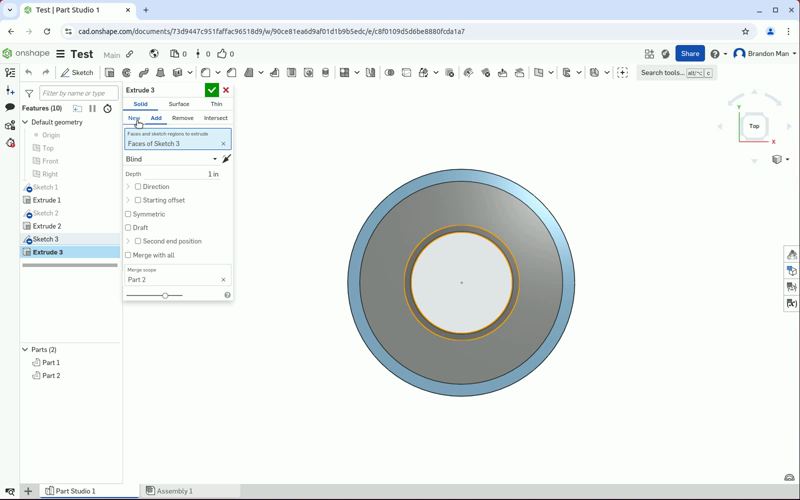
click(137, 120)
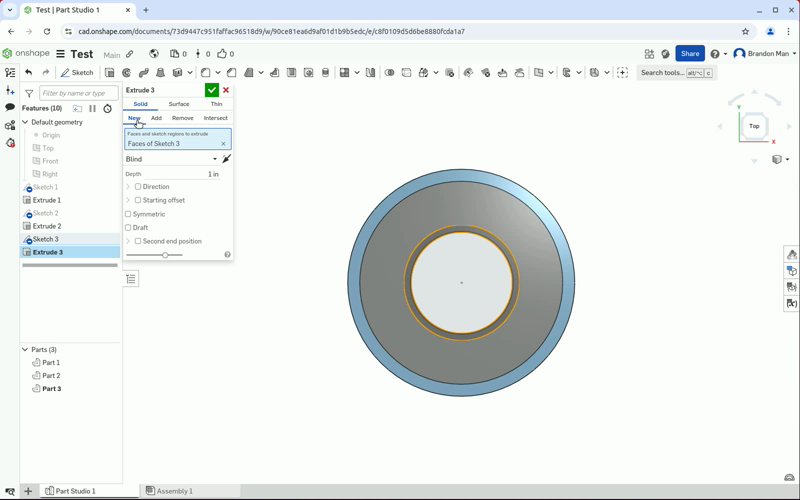
key(tab, 4)
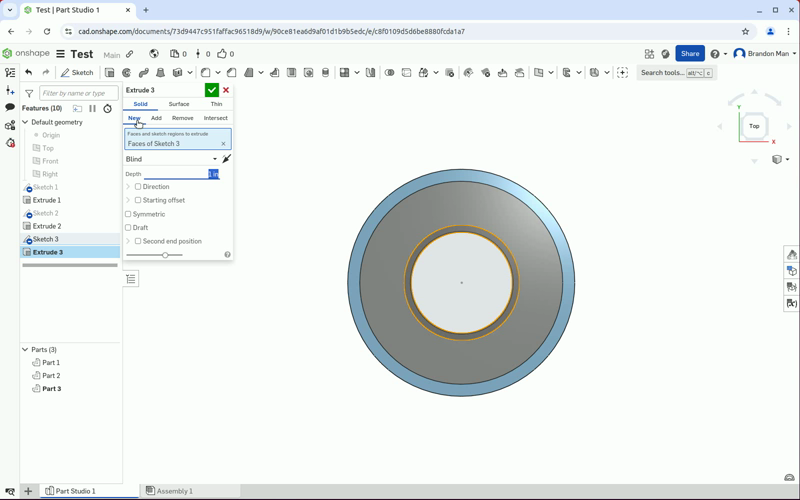
text(4.814)
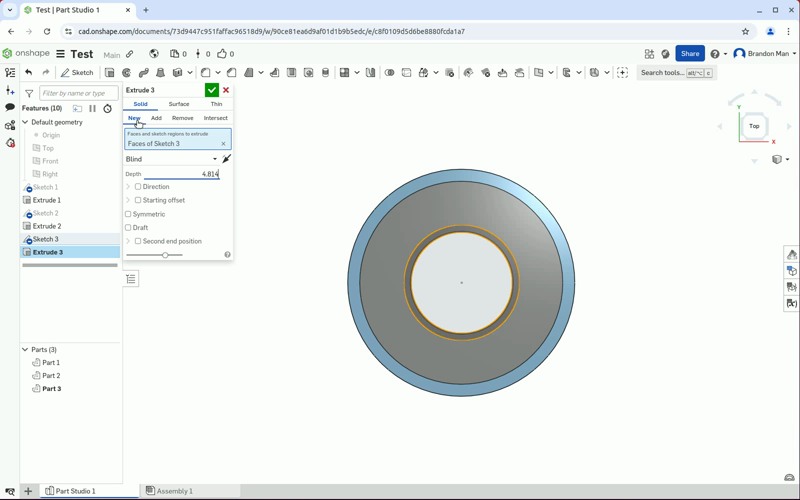
key(enter)
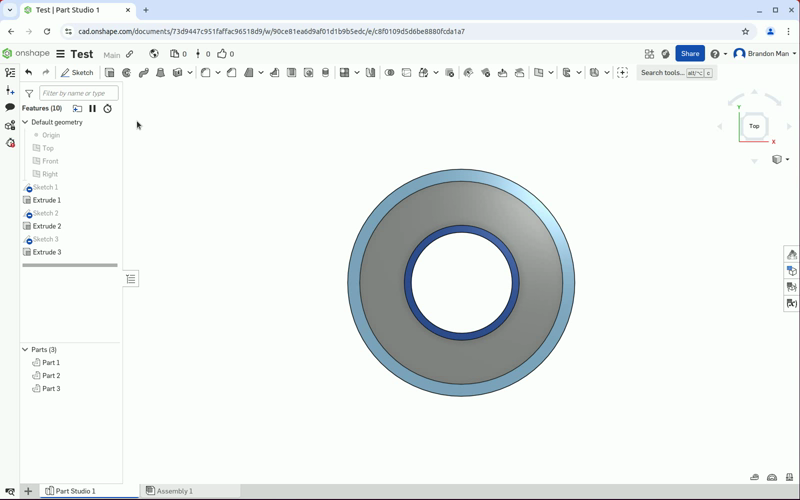
key(shift+h)
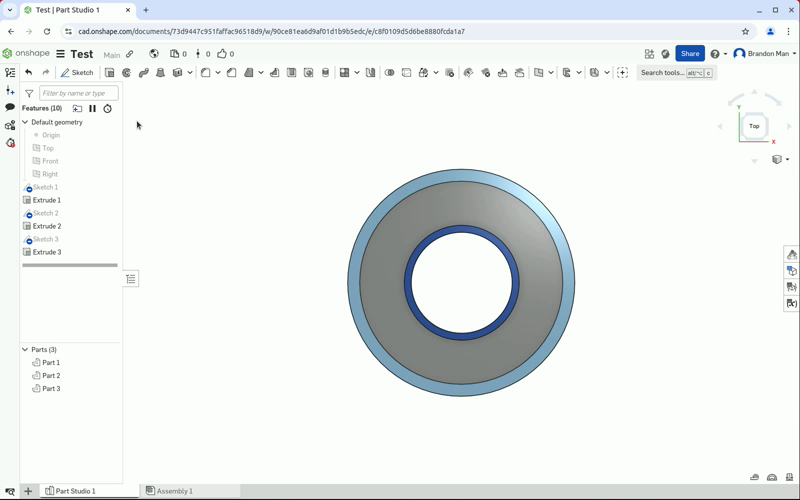
key(shift+h)
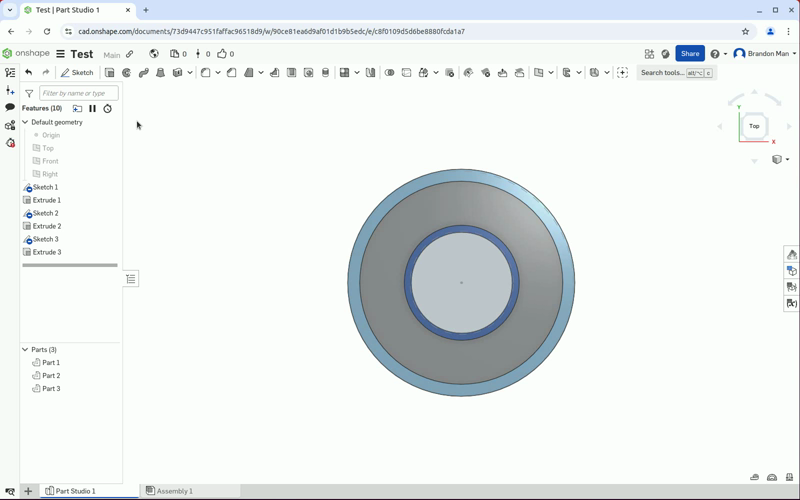
key(shift+7)
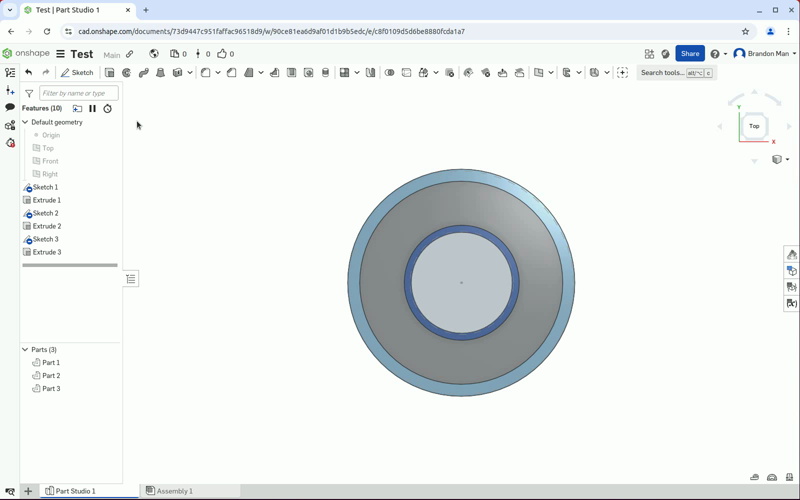
key(up, 3)
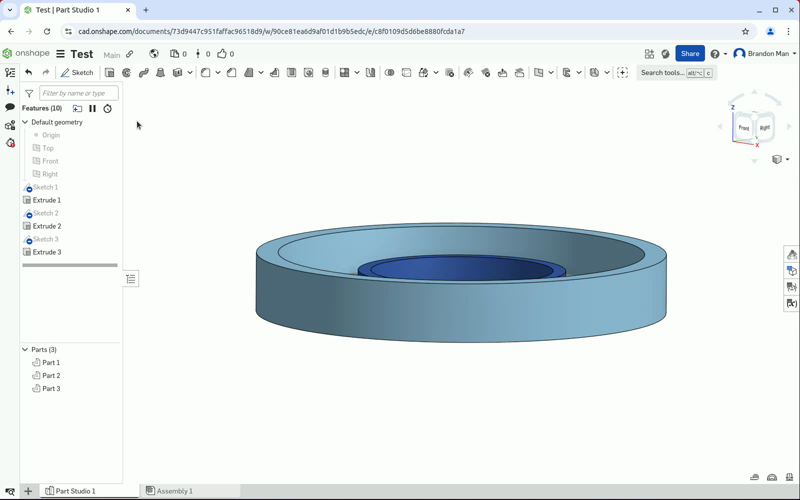
key(left, 3)
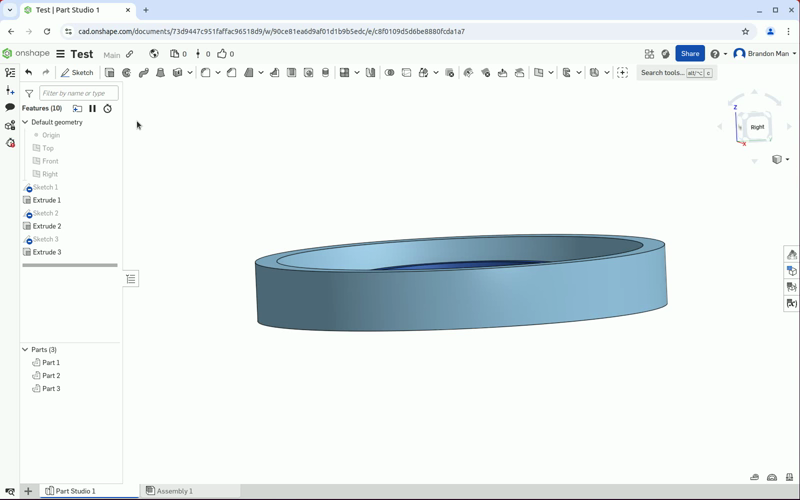
key(right, 3)
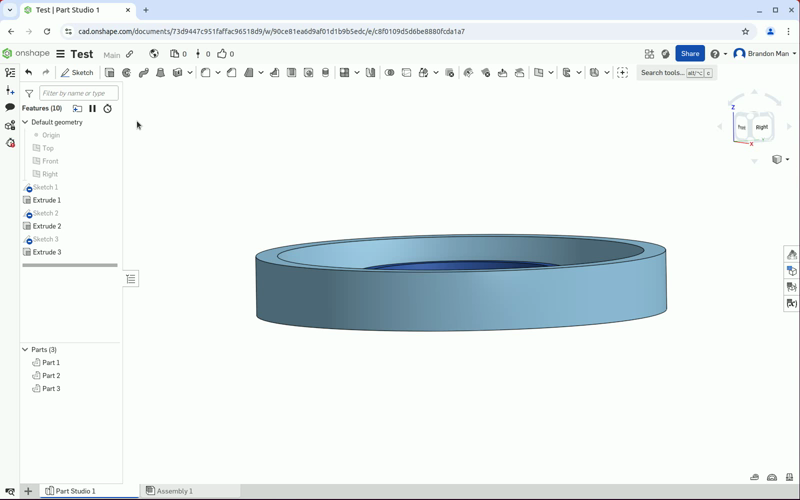
key(down, 3)
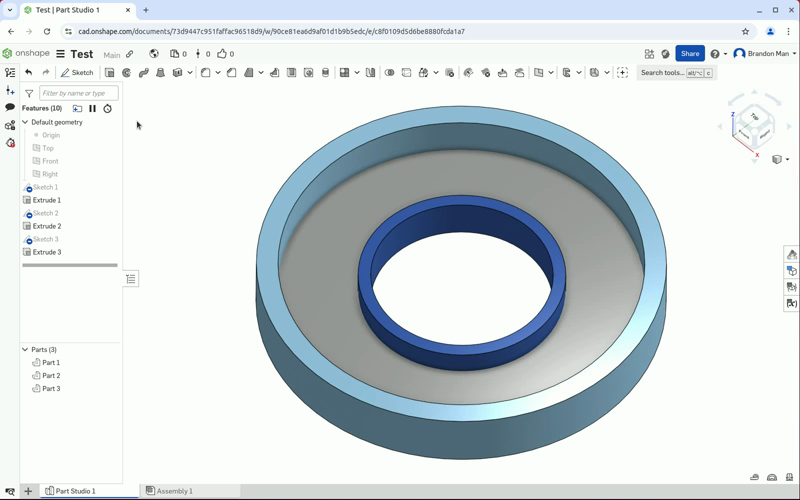
mouse_move(73, 189)
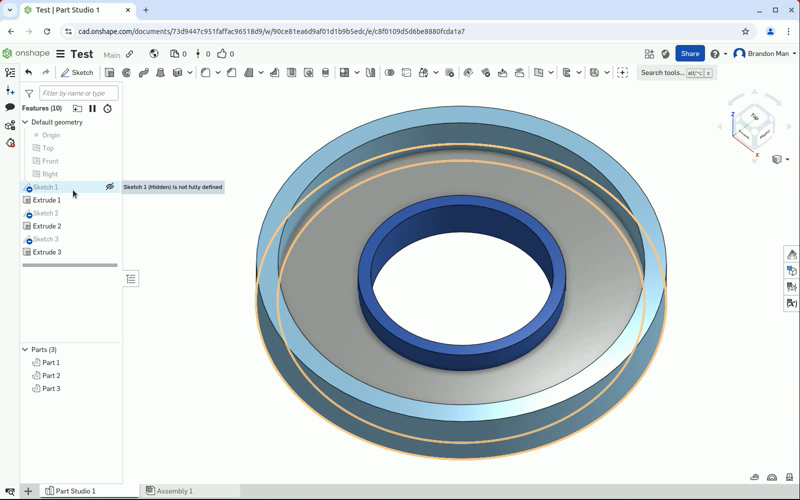
click(73, 189)